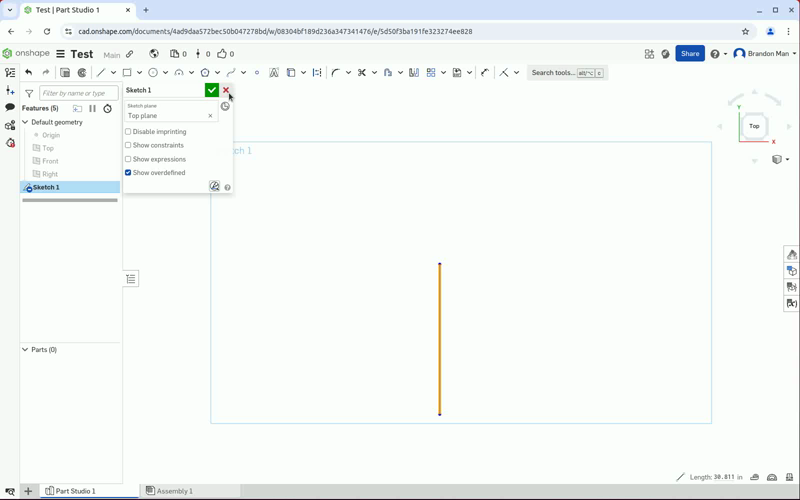
key(shift+h)
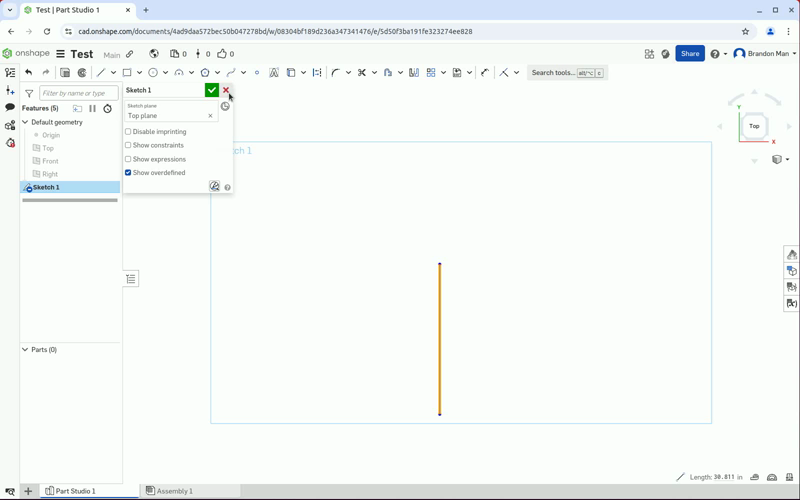
key(shift+s)
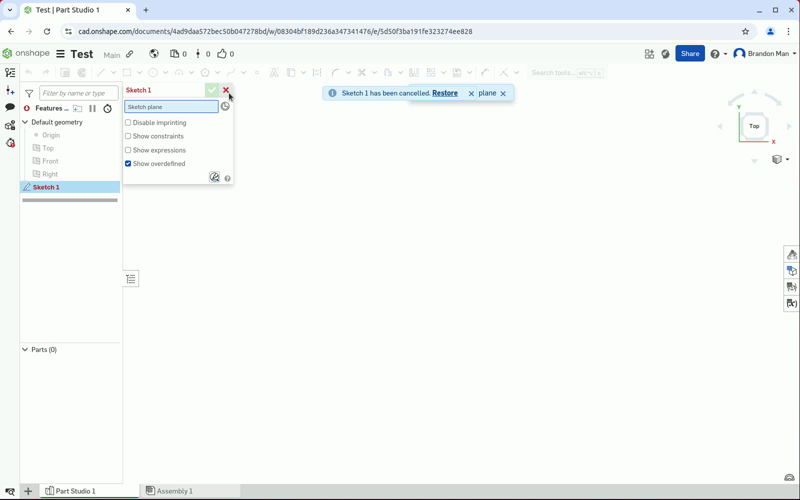
mouse_move(73, 150)
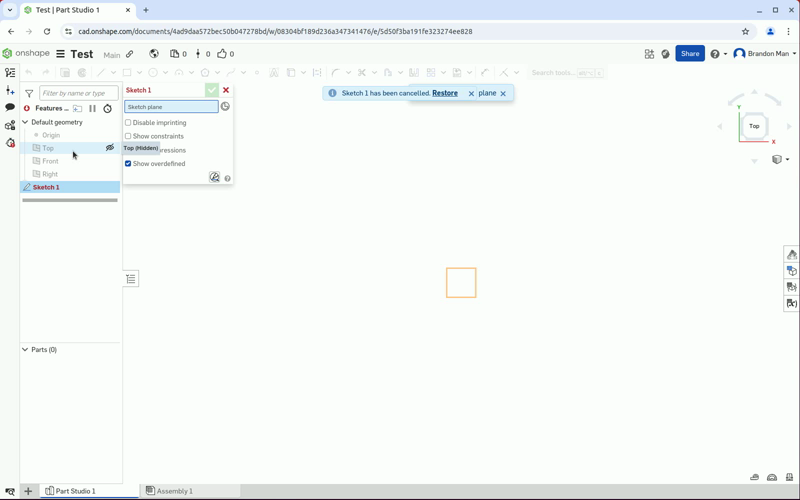
click(73, 150)
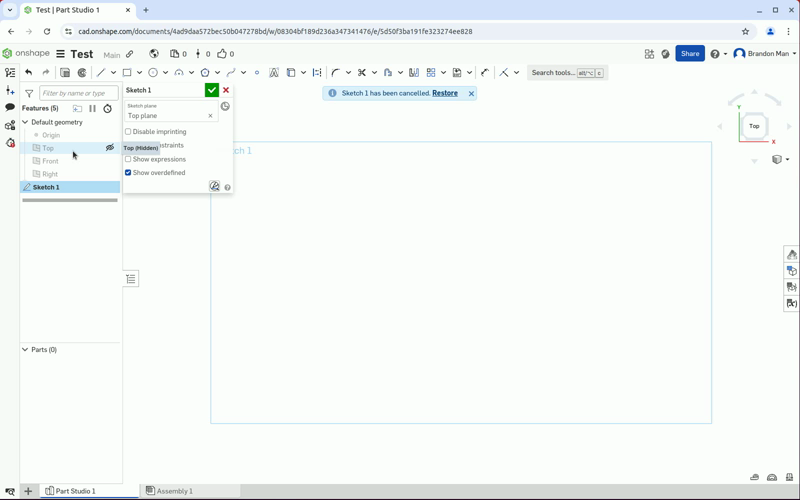
mouse_move(73, 352)
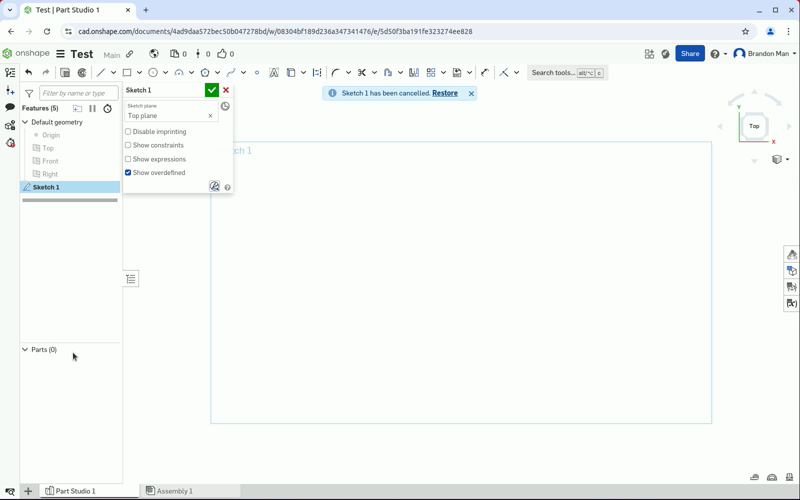
key(y)
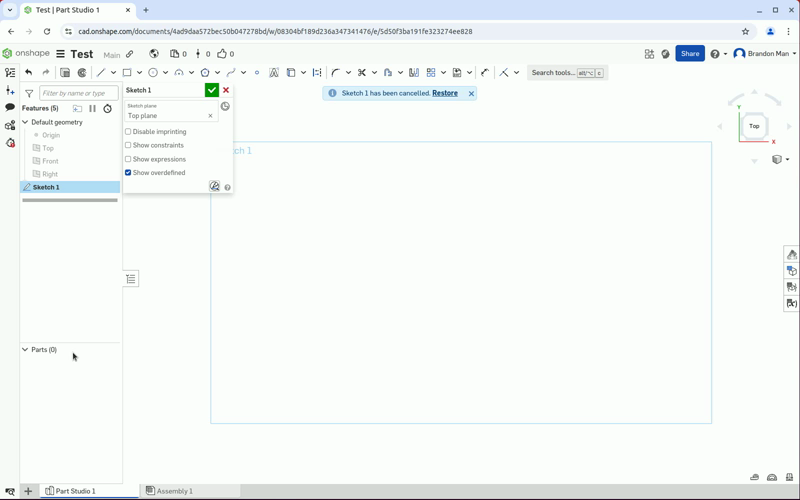
key(l)
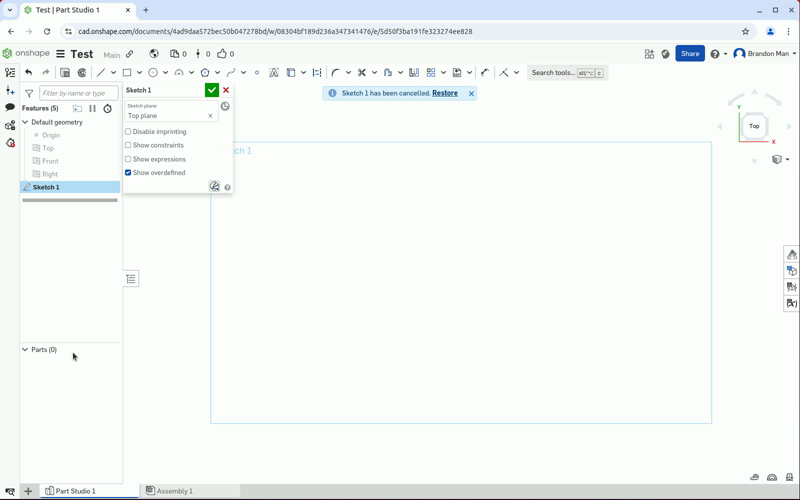
key_down(shift)
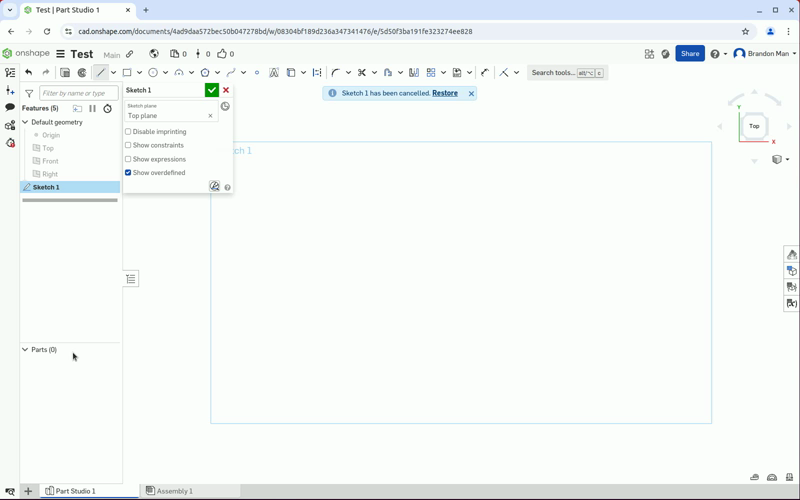
mouse_move(410, 320)
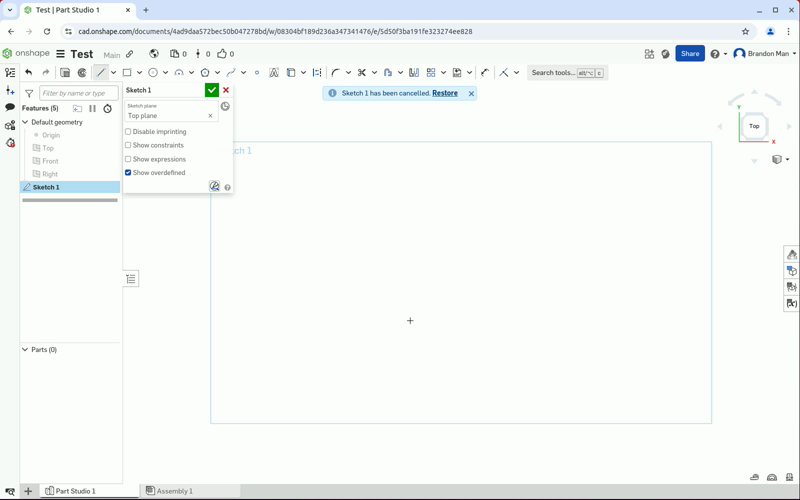
click(410, 320)
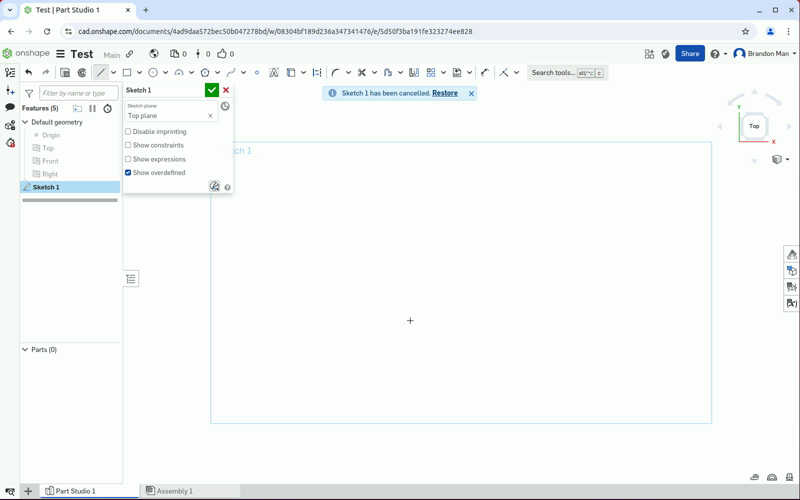
key_up(shift)
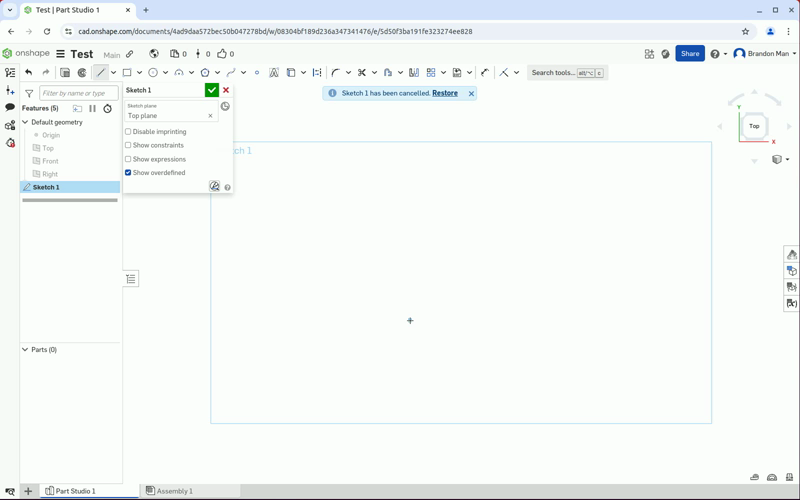
key_down(shift)
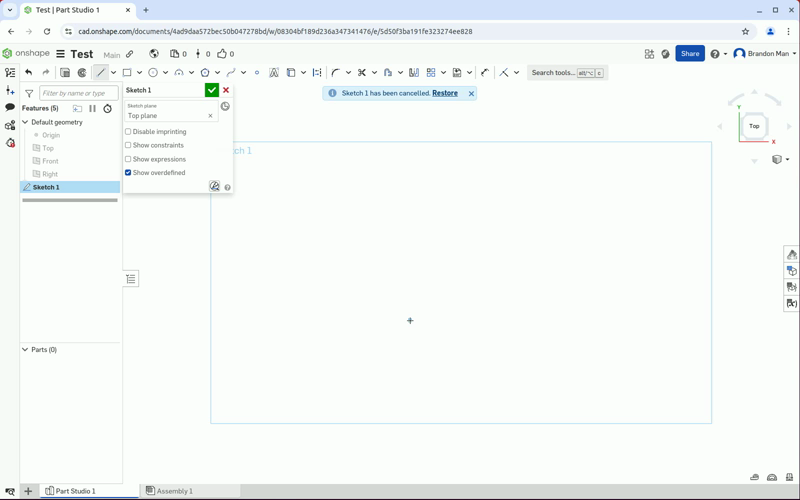
mouse_move(511, 320)
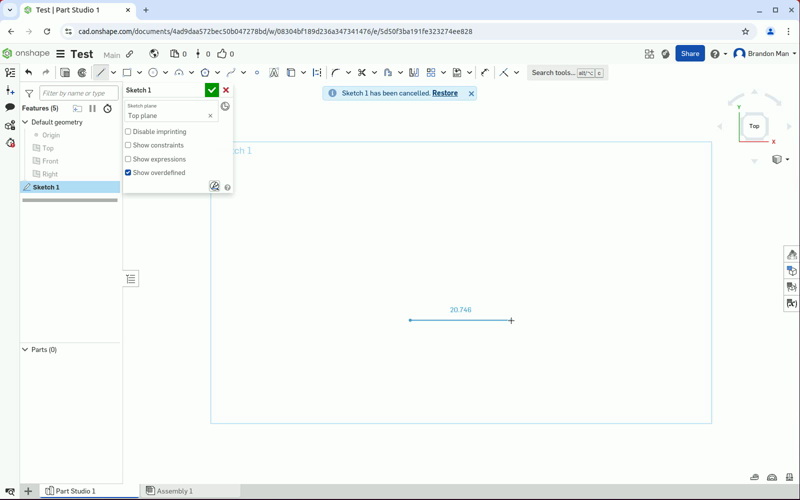
click(511, 320)
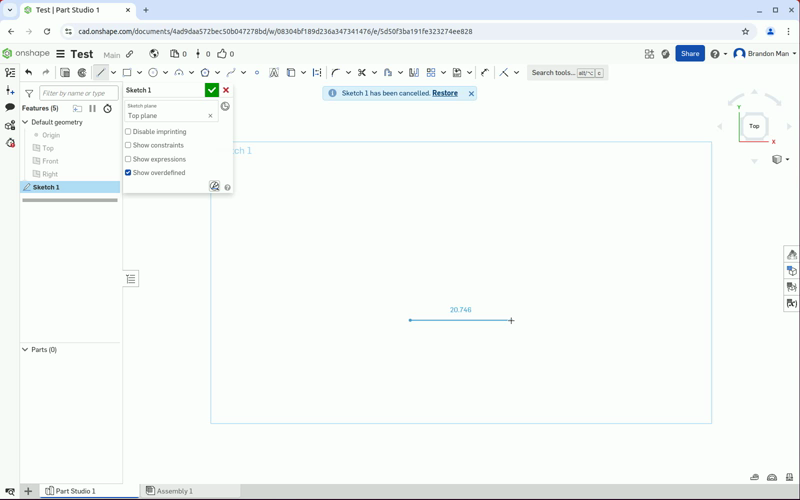
key_up(shift)
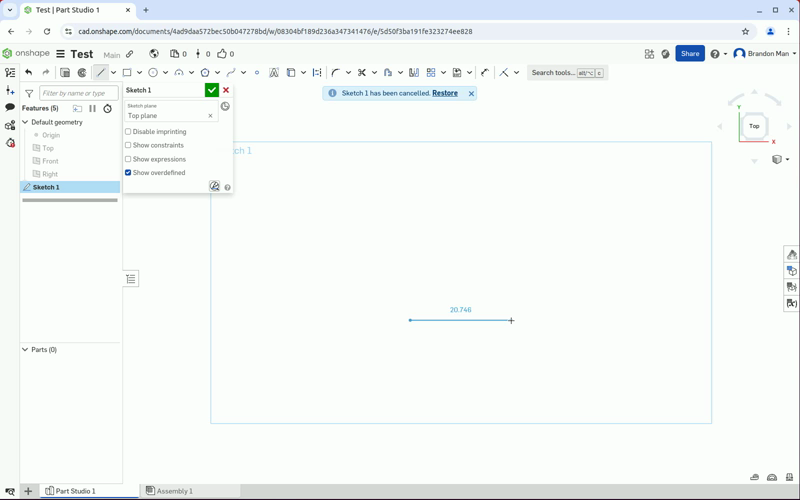
key_down(shift)
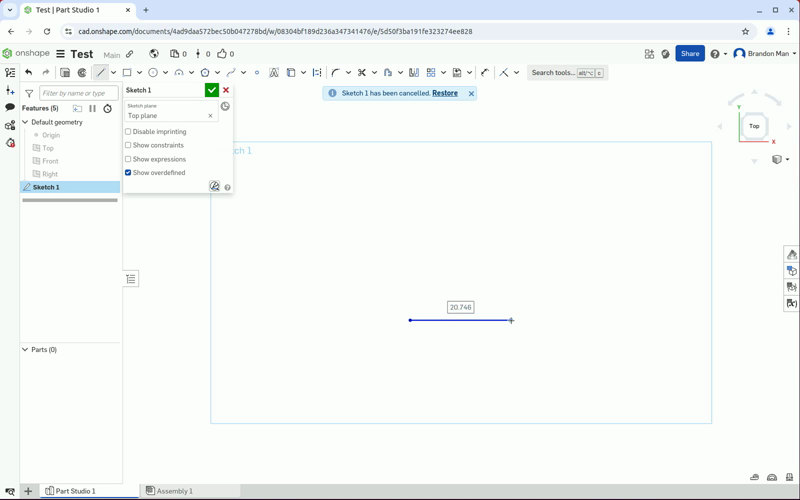
mouse_move(511, 246)
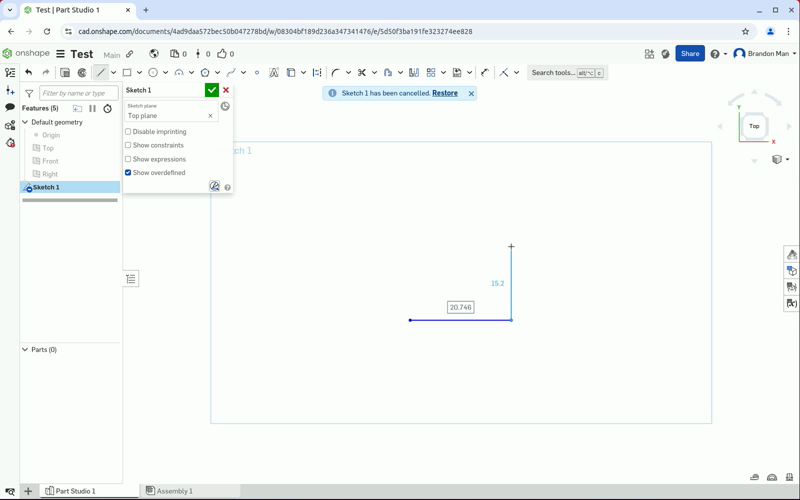
click(511, 246)
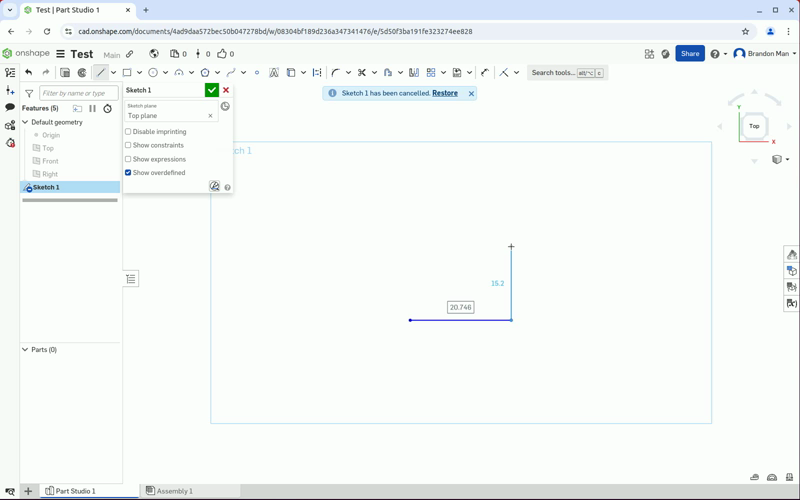
key_up(shift)
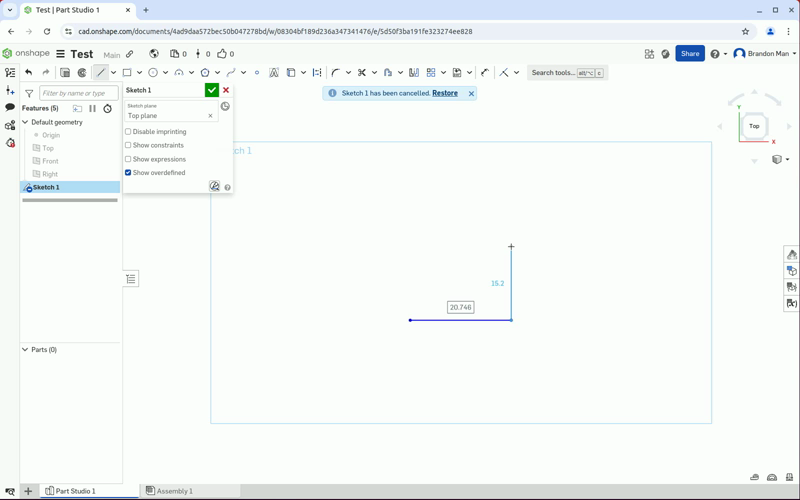
key_down(shift)
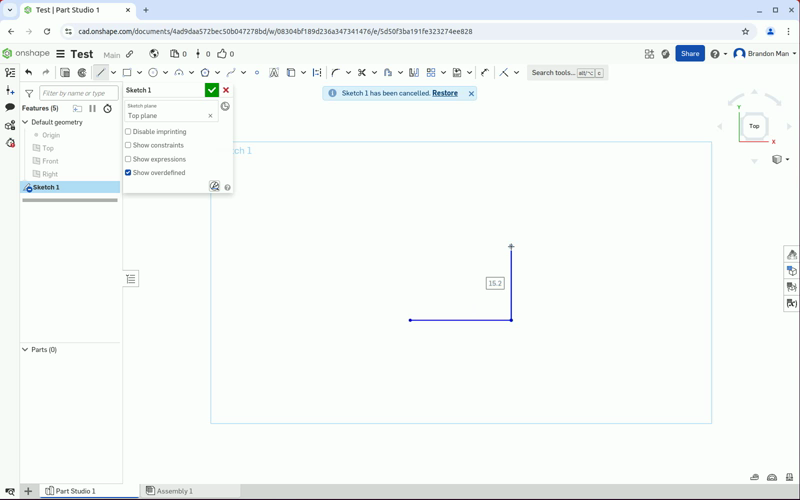
mouse_move(410, 246)
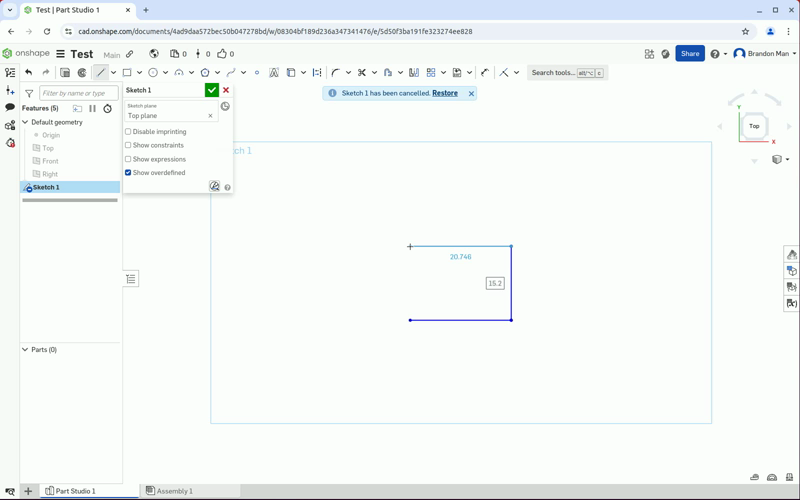
click(410, 246)
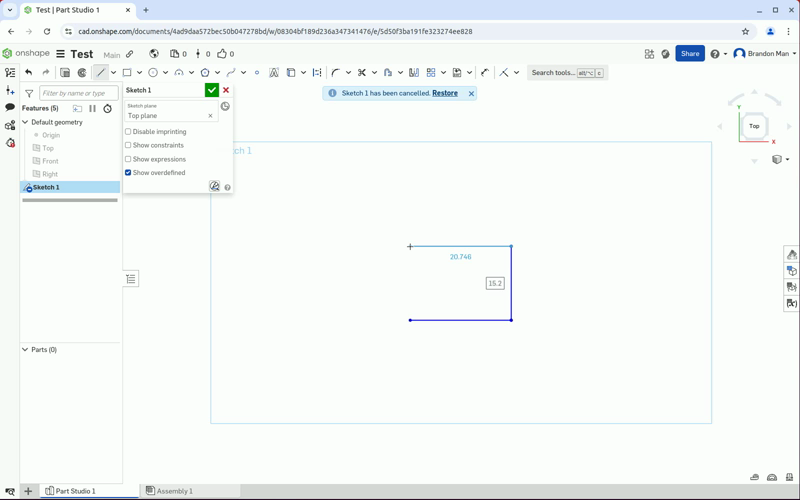
key_up(shift)
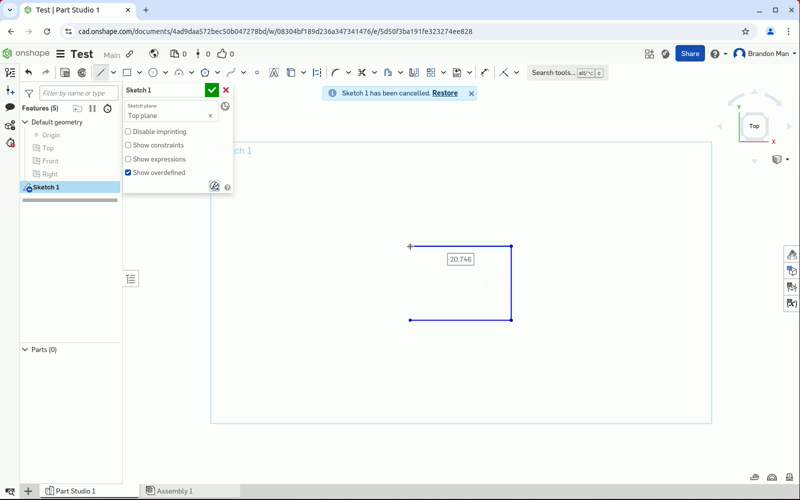
key_down(shift)
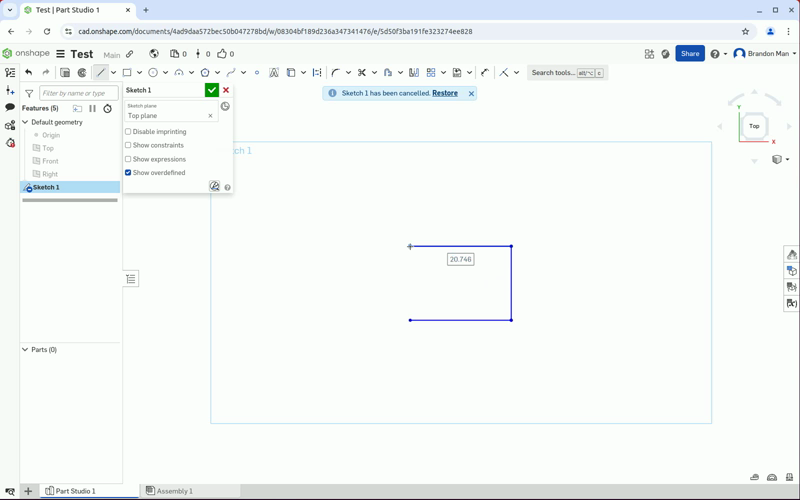
mouse_move(410, 320)
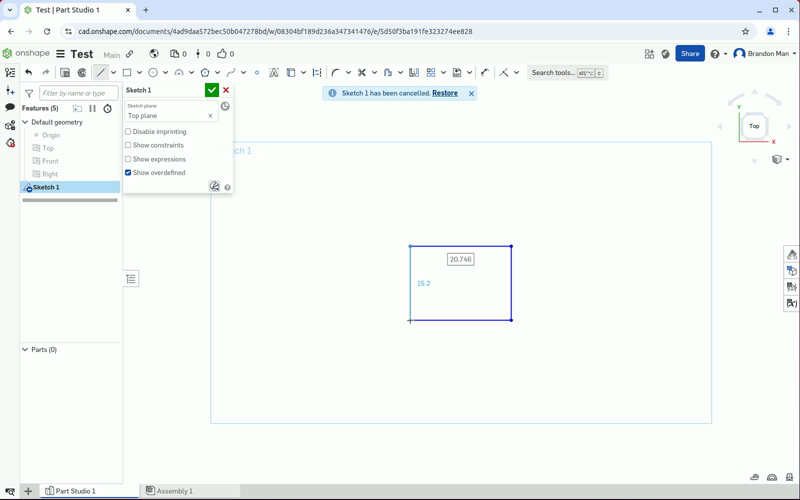
key_up(shift)
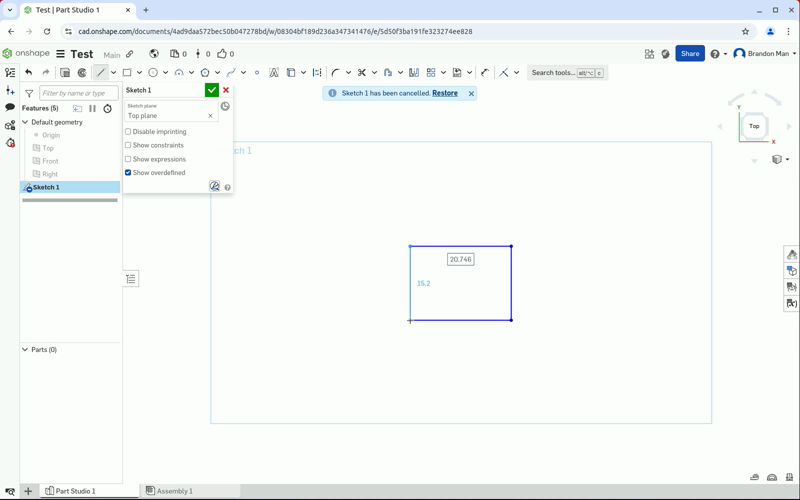
click(410, 320)
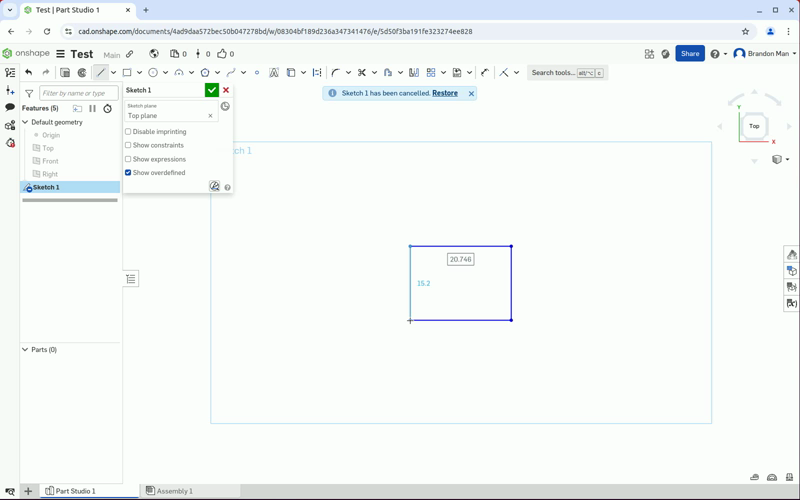
key(esc)
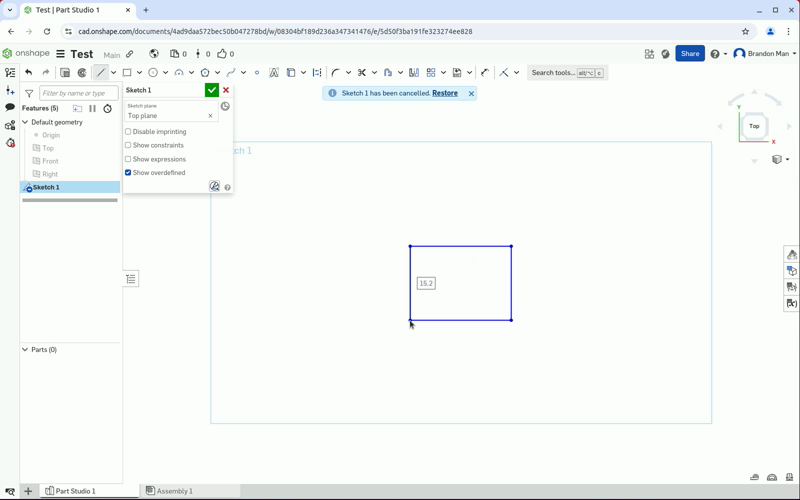
mouse_move(482, 280)
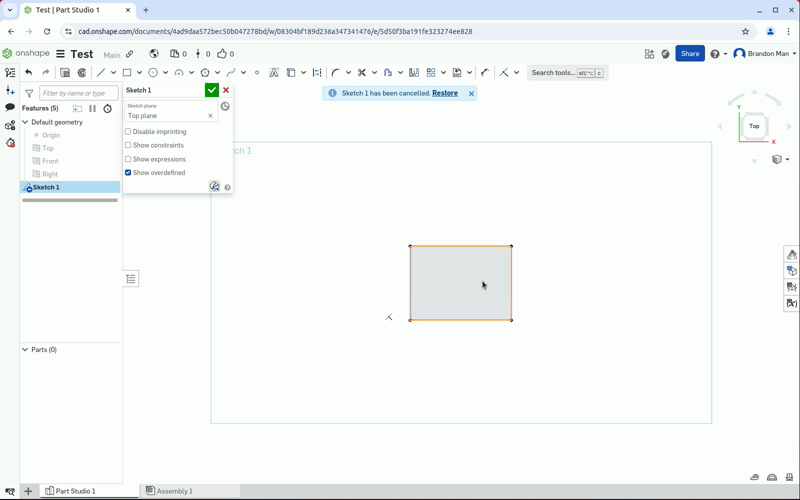
click(482, 280)
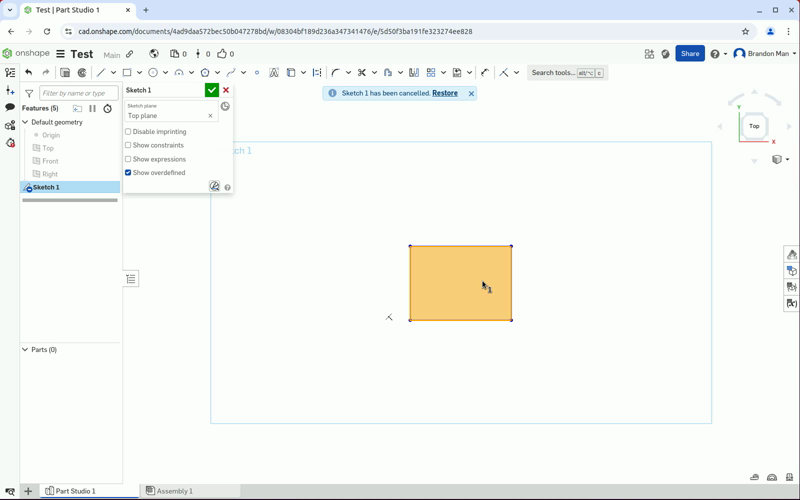
mouse_move(73, 352)
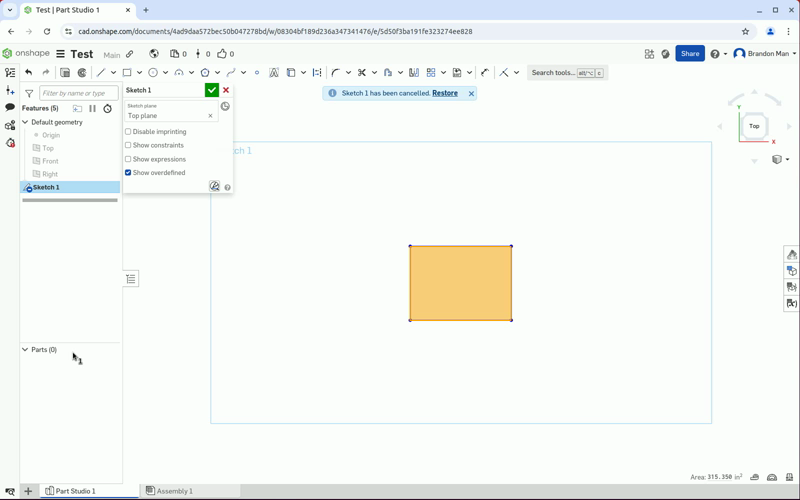
key(shift+y)
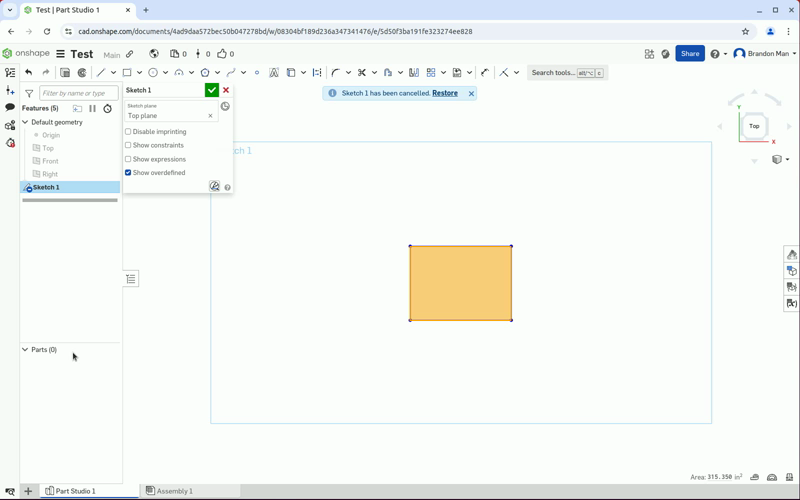
key(shift+e)
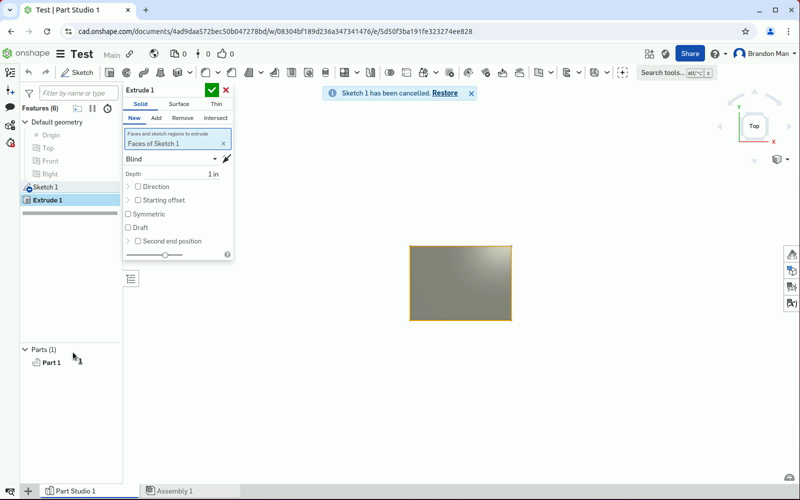
mouse_move(143, 106)
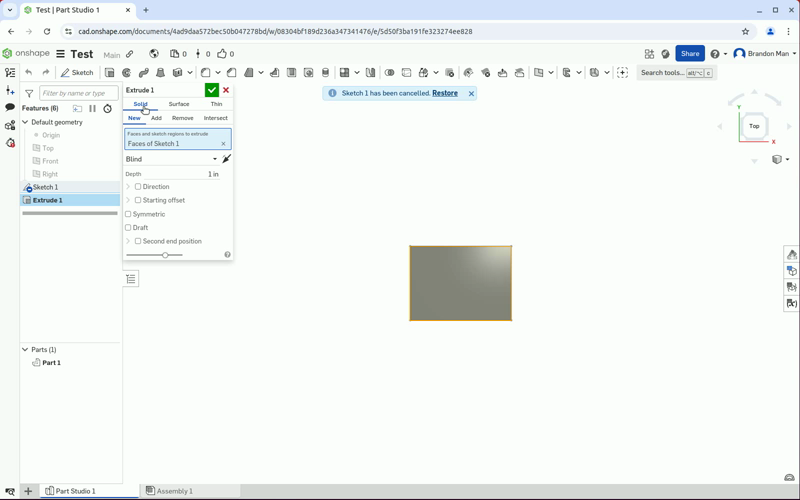
click(143, 106)
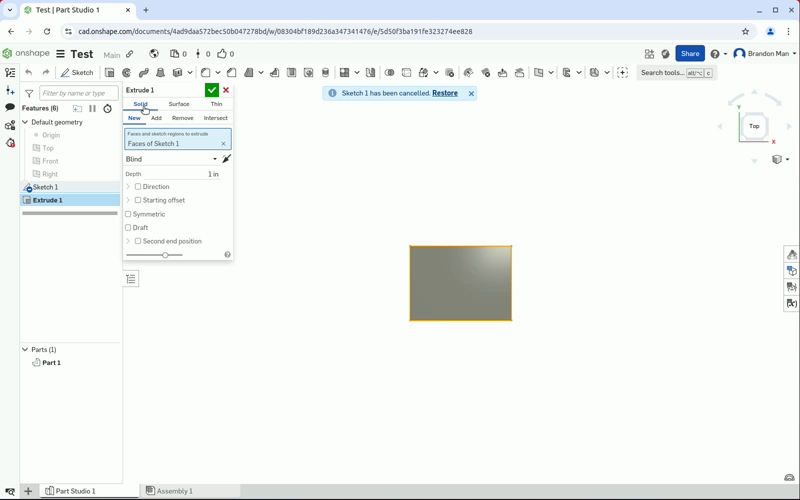
mouse_move(137, 120)
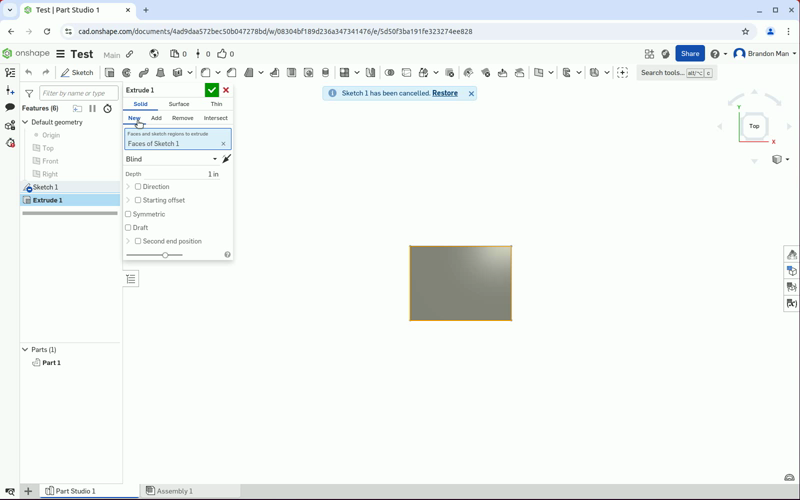
click(137, 120)
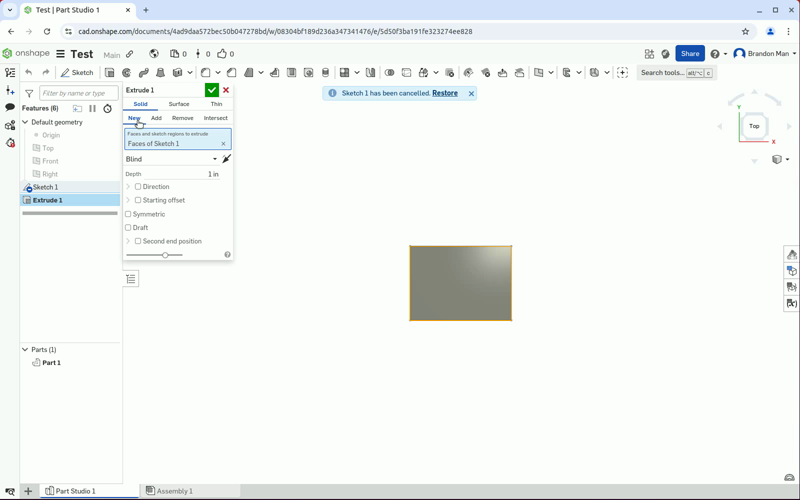
key(tab, 4)
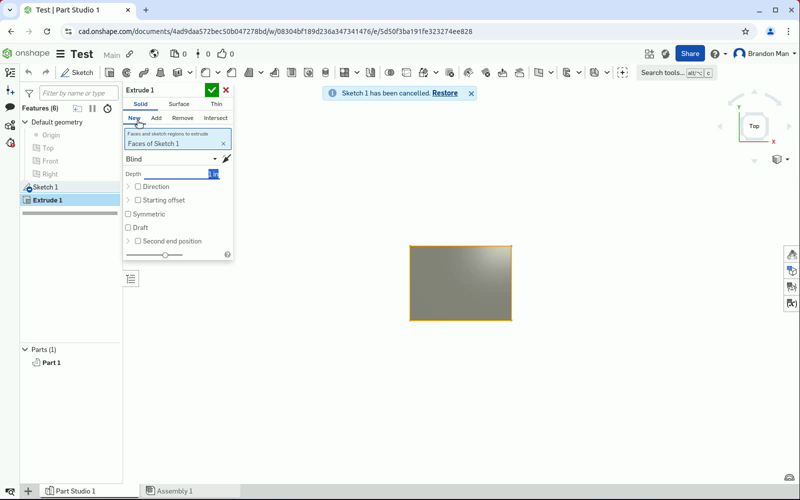
text(5.055)
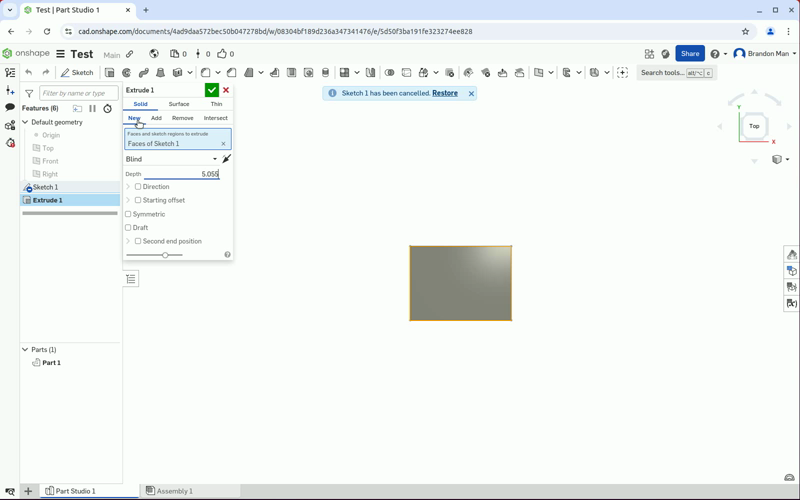
key(enter)
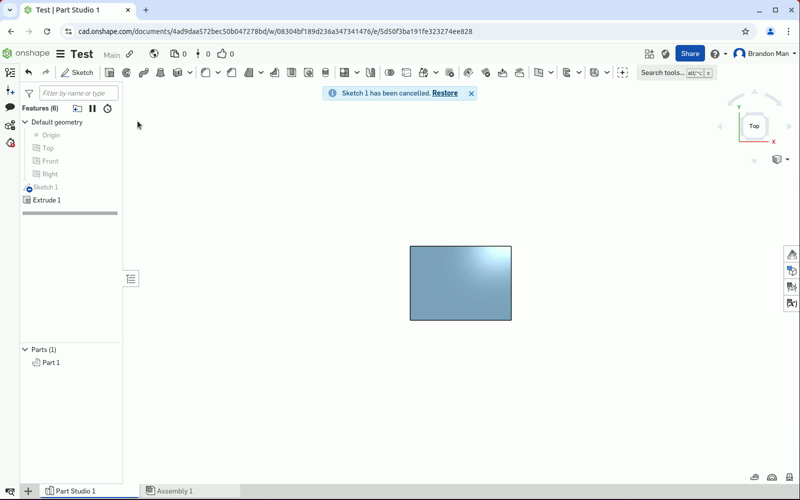
key(shift+h)
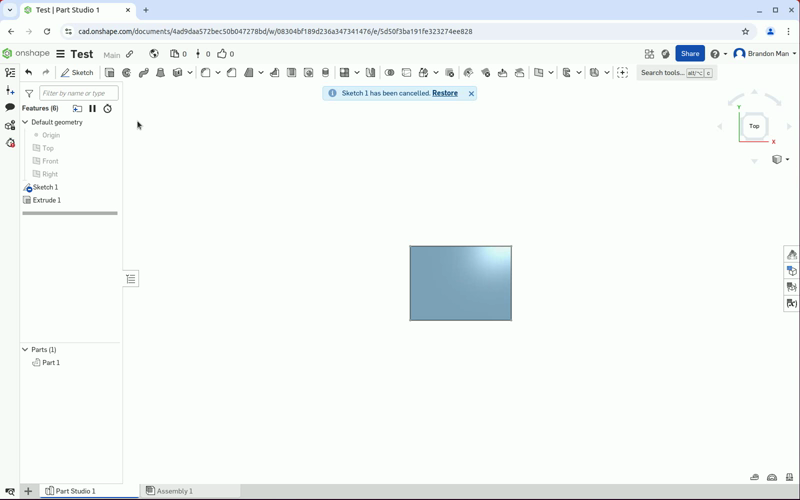
key(shift+h)
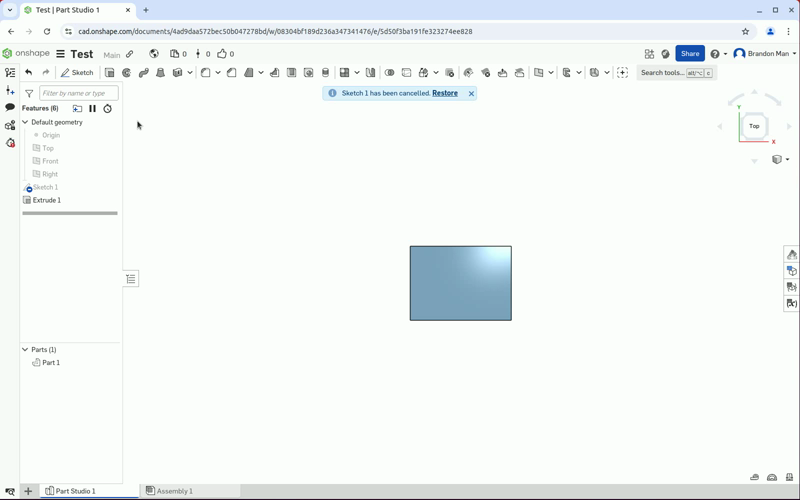
mouse_move(73, 189)
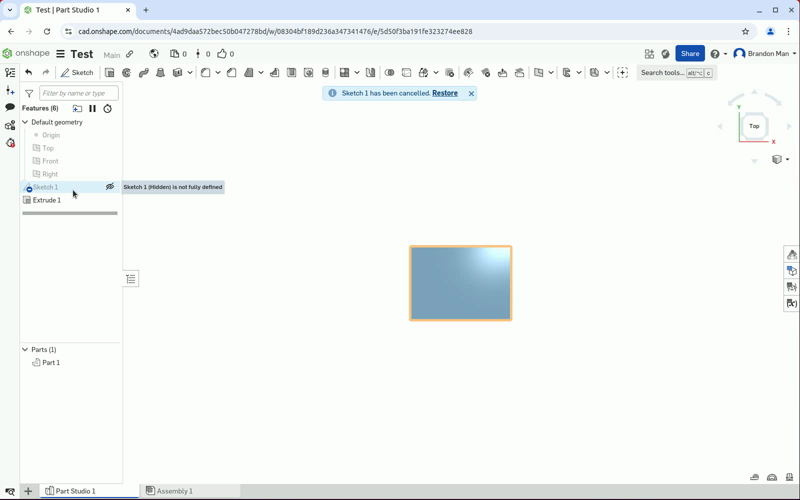
click(73, 189)
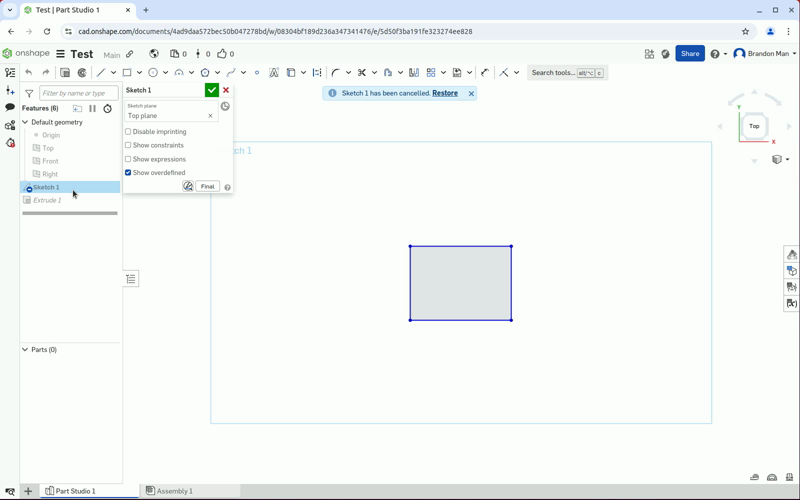
mouse_move(229, 92)
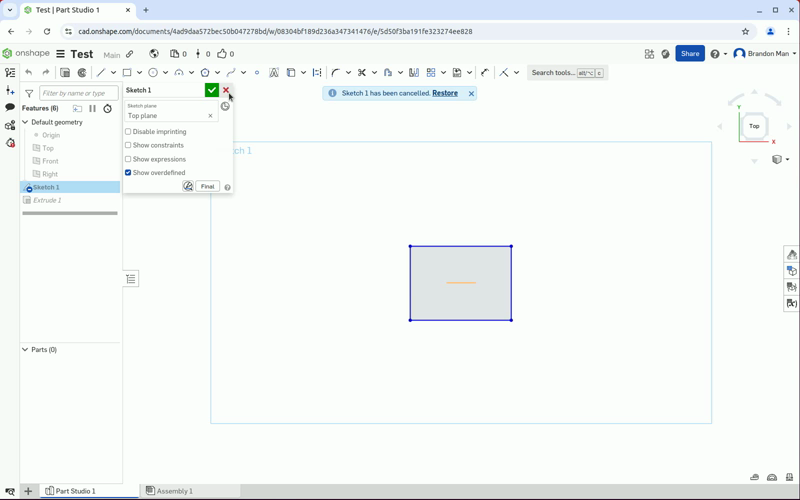
click(229, 92)
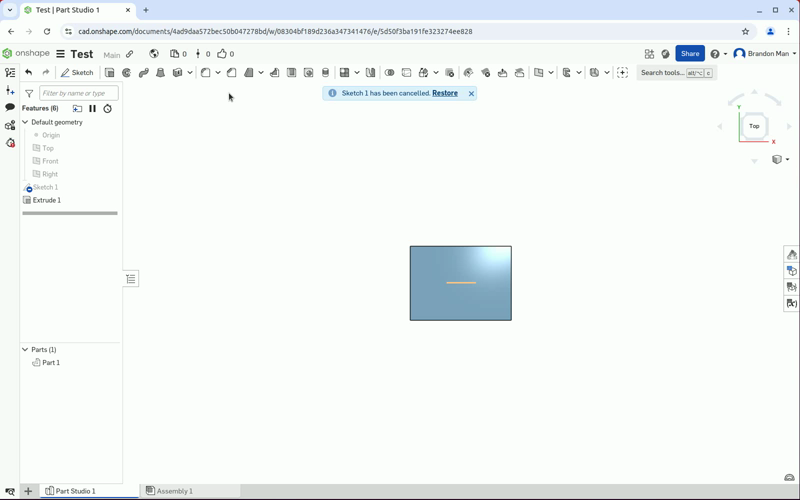
mouse_move(541, 75)
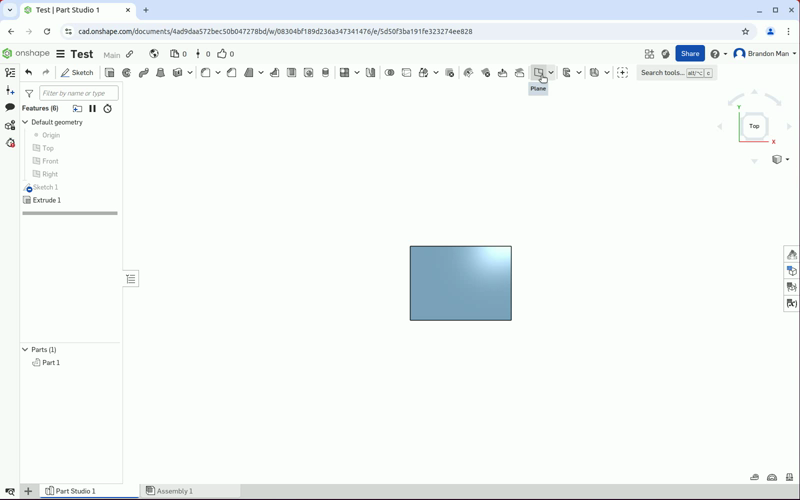
click(541, 75)
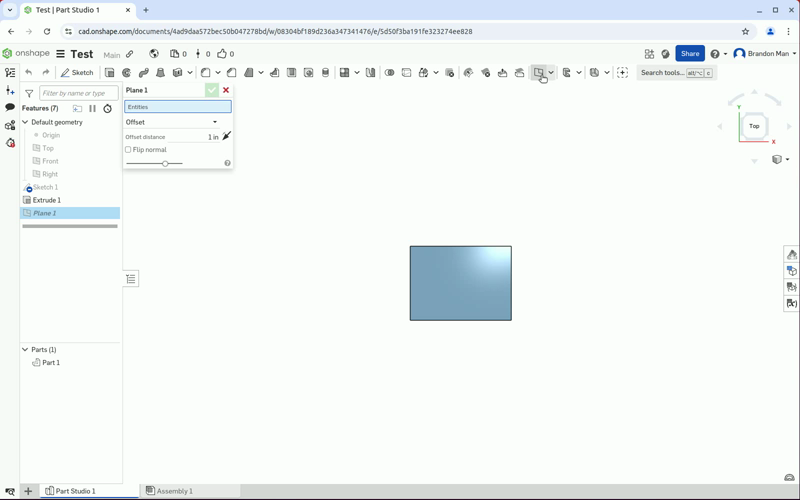
mouse_move(73, 150)
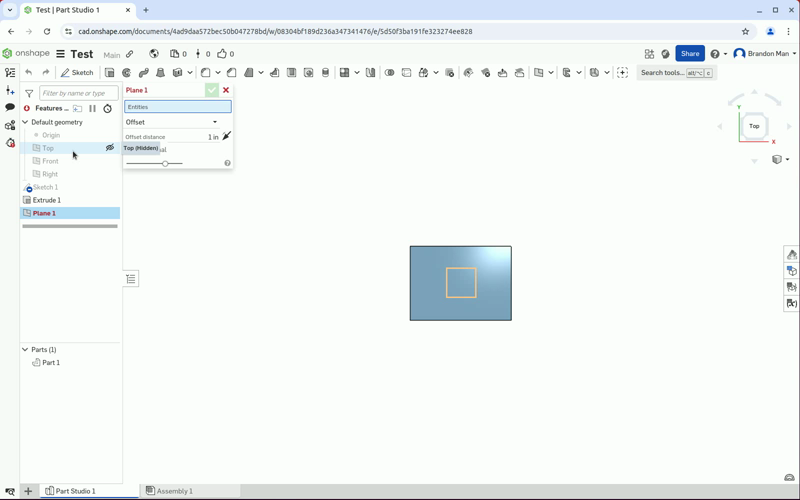
click(73, 150)
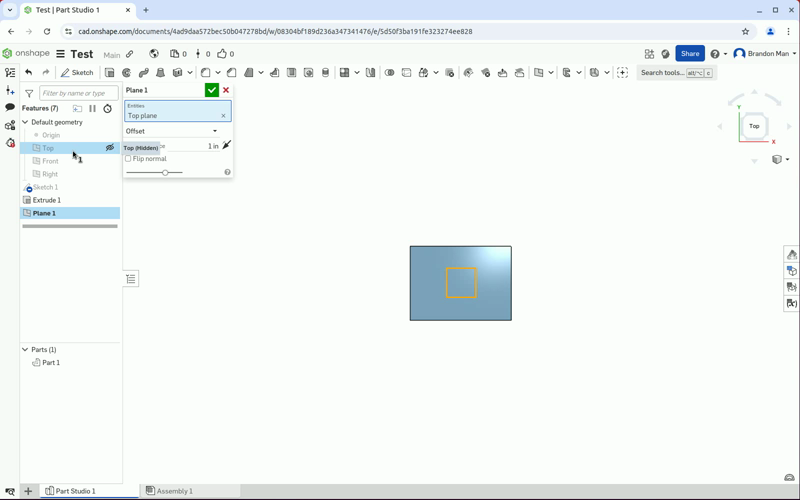
key(tab, 2)
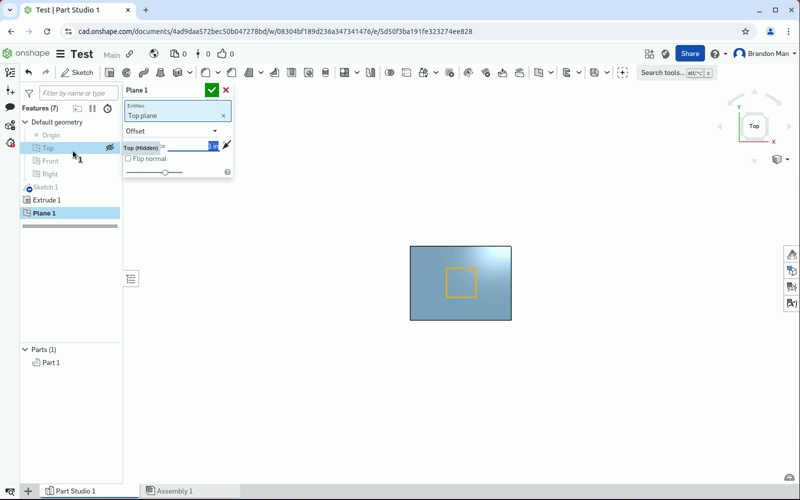
text(5.053)
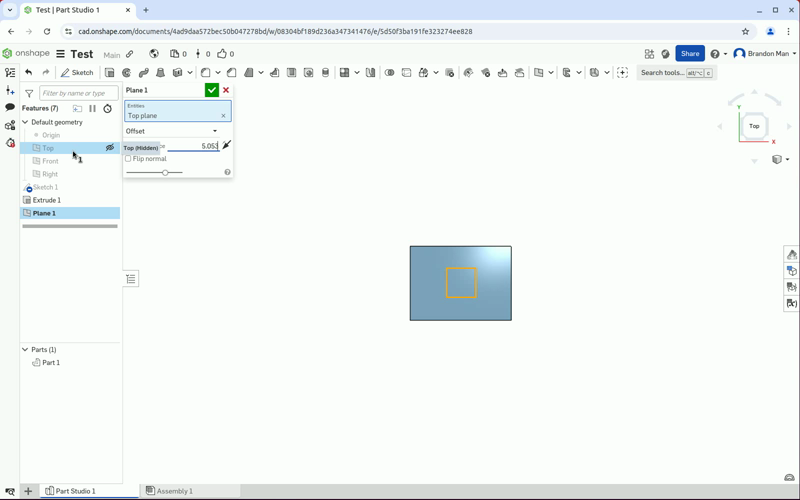
key(enter, 2)
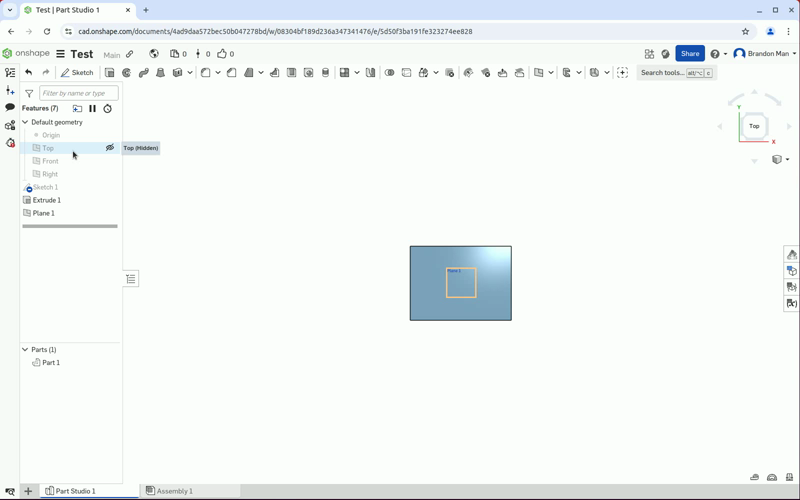
key(shift+s)
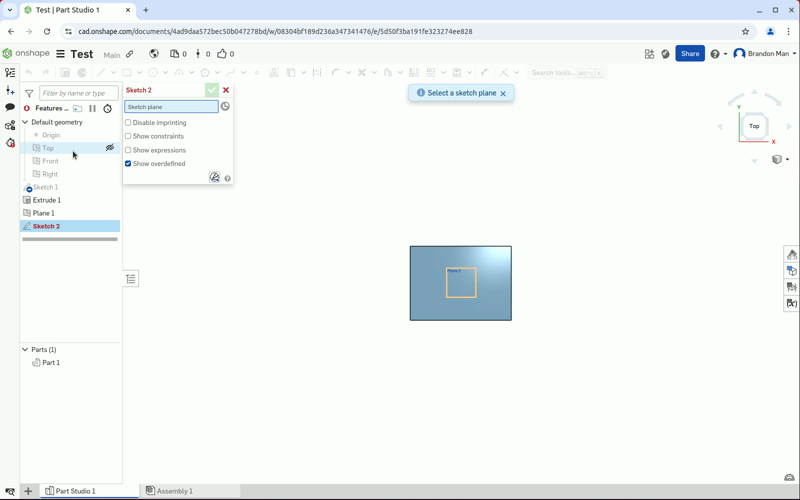
mouse_move(73, 215)
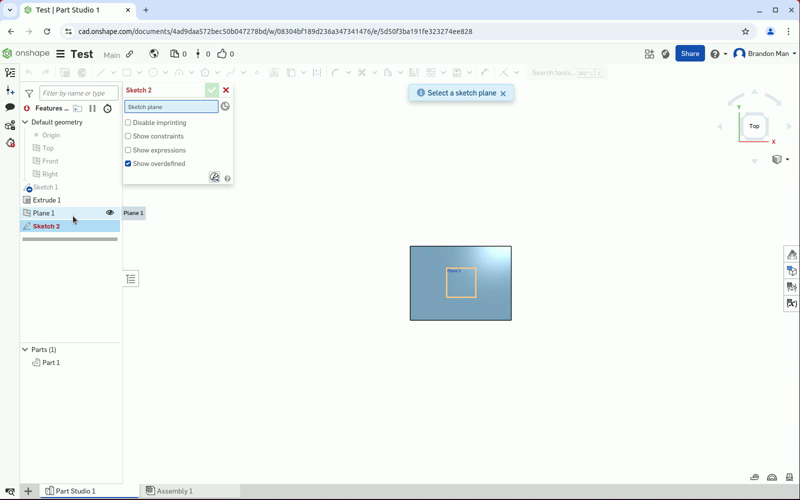
click(73, 215)
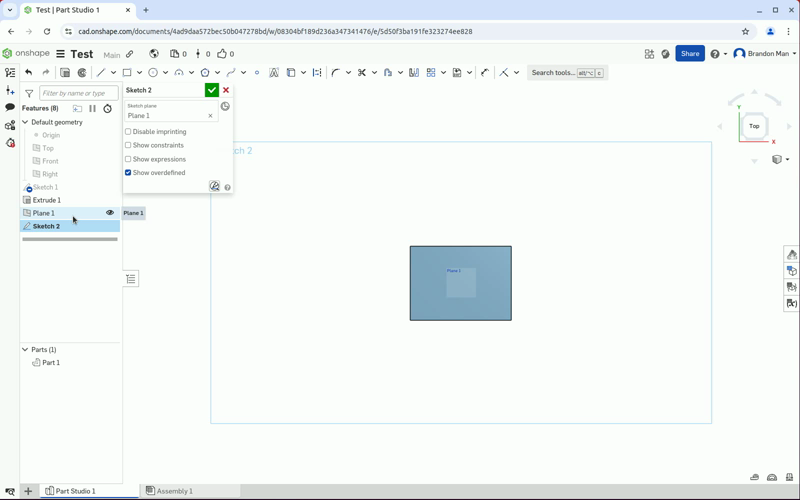
mouse_move(73, 352)
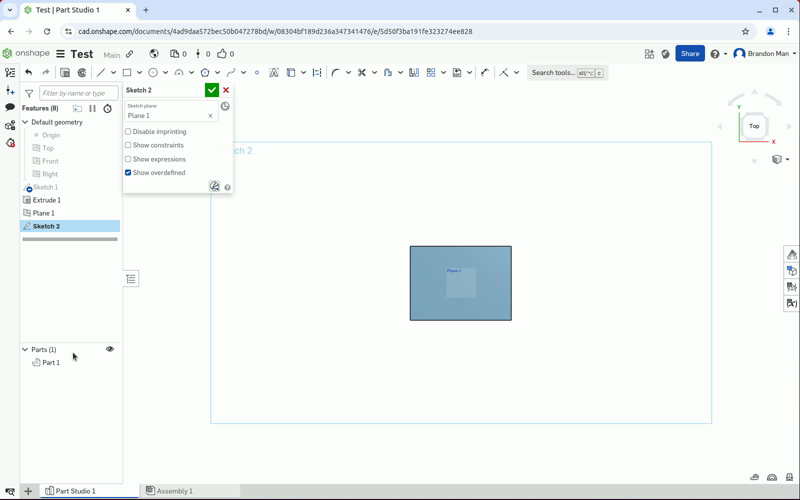
key(y)
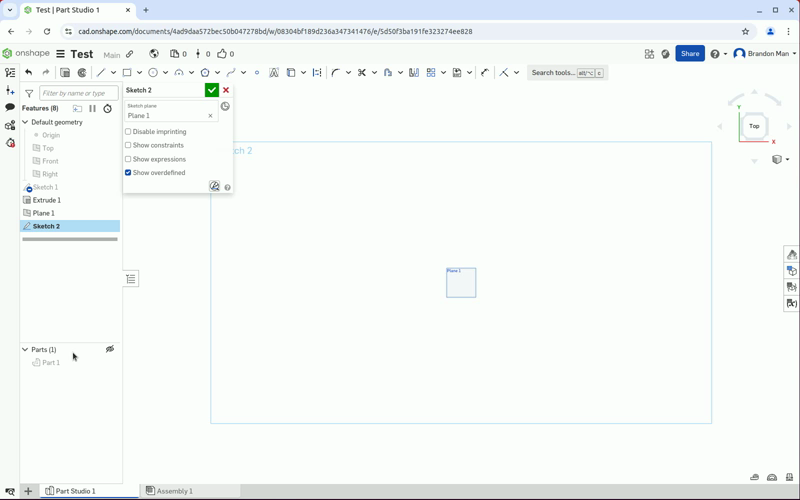
key(l)
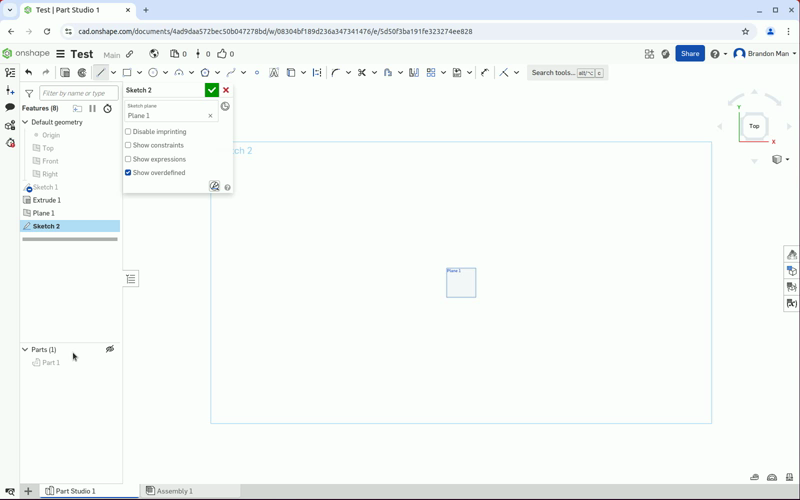
key_down(shift)
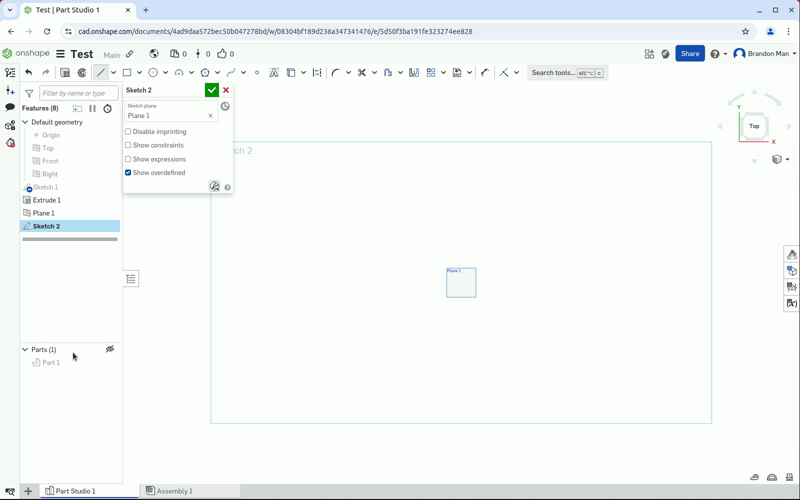
mouse_move(423, 307)
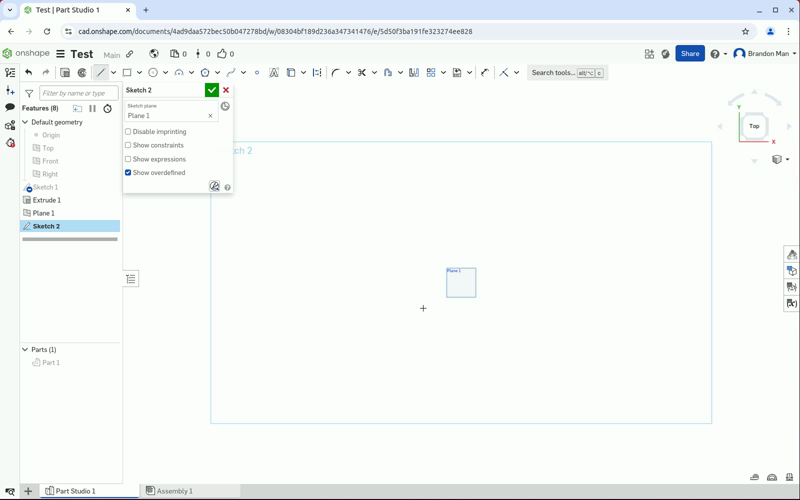
click(423, 307)
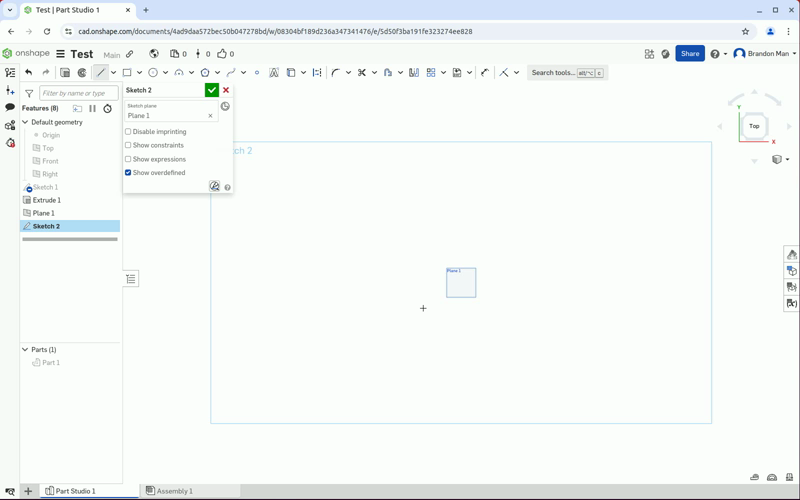
key_up(shift)
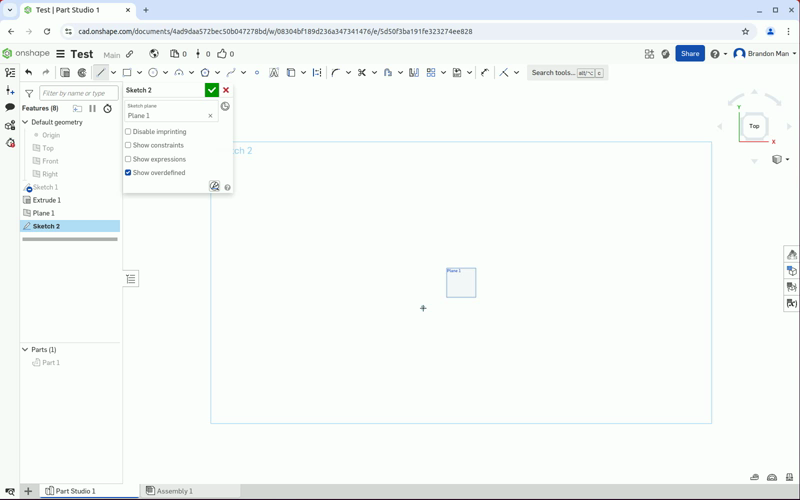
key_down(shift)
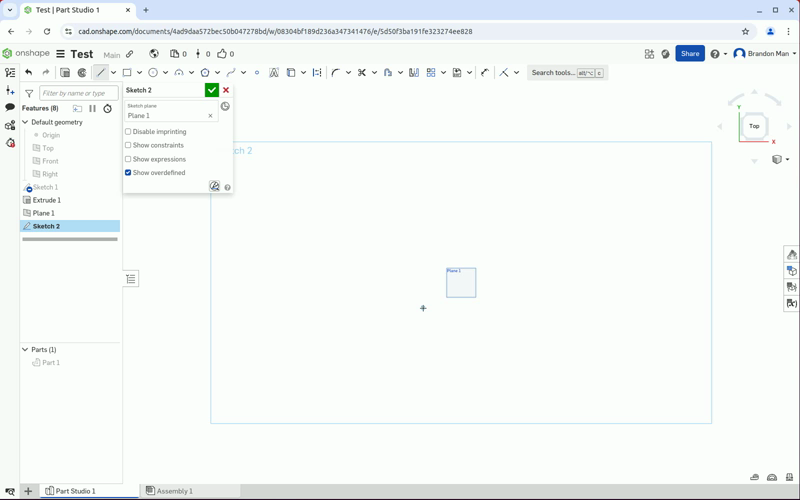
mouse_move(499, 307)
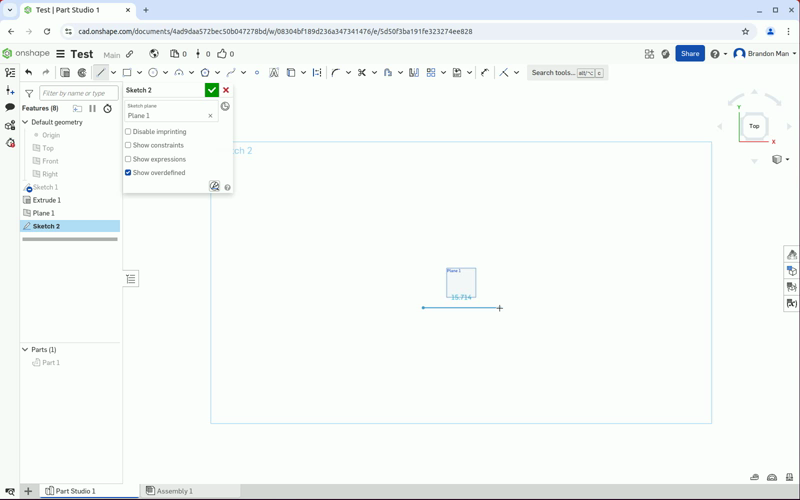
click(499, 307)
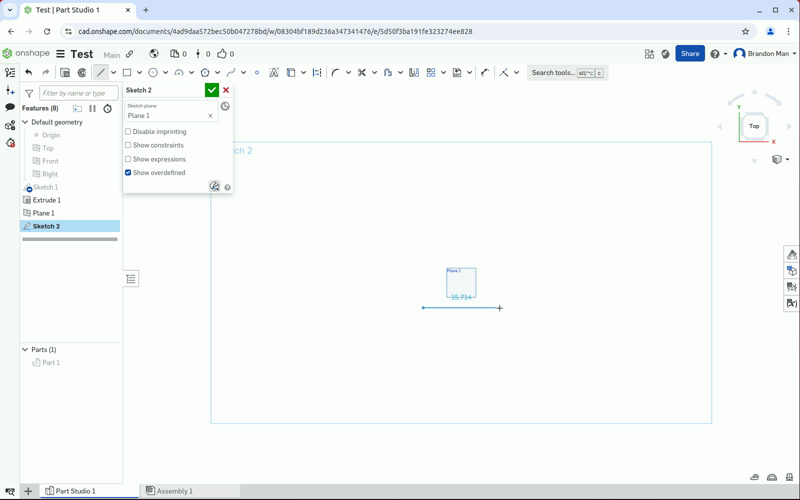
key_up(shift)
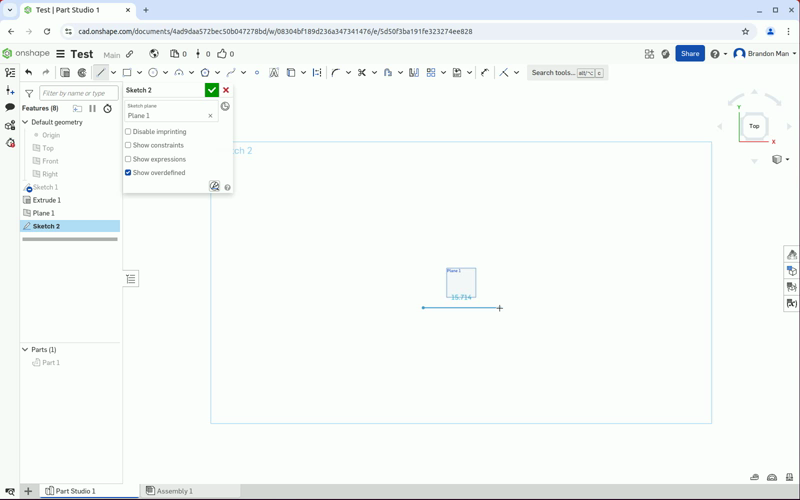
key_down(shift)
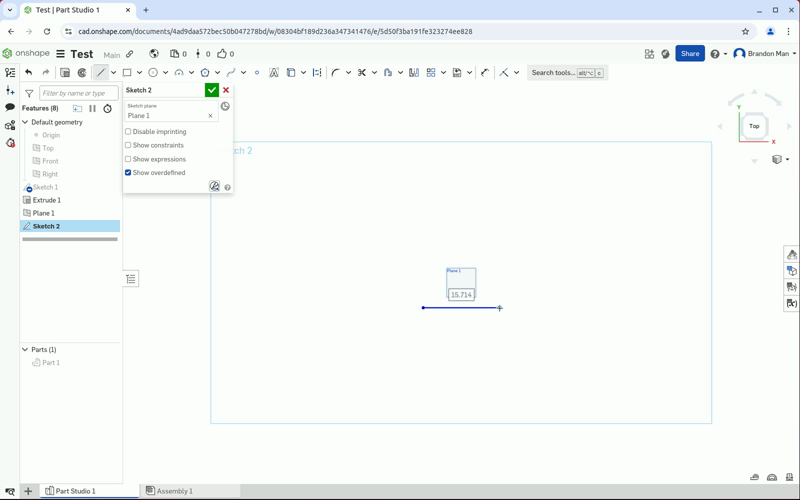
mouse_move(529, 307)
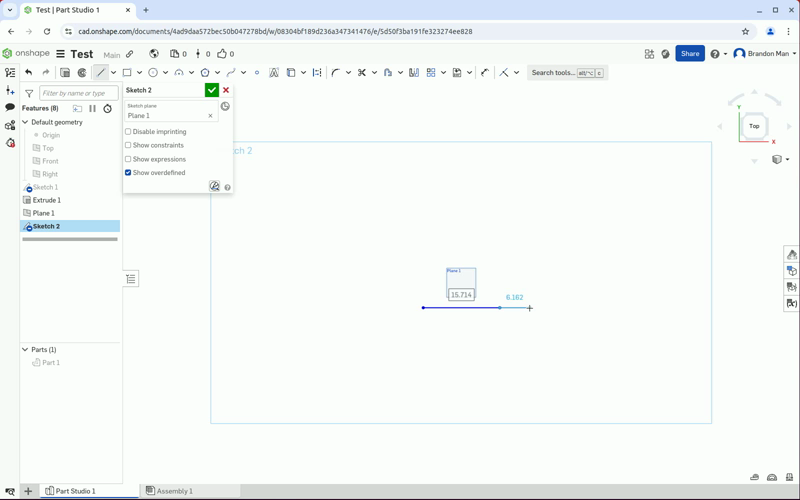
mouse_move(499, 256)
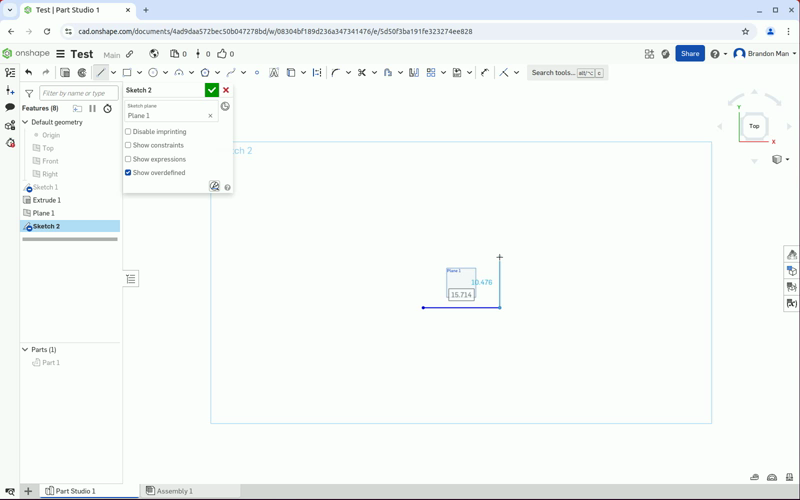
click(499, 256)
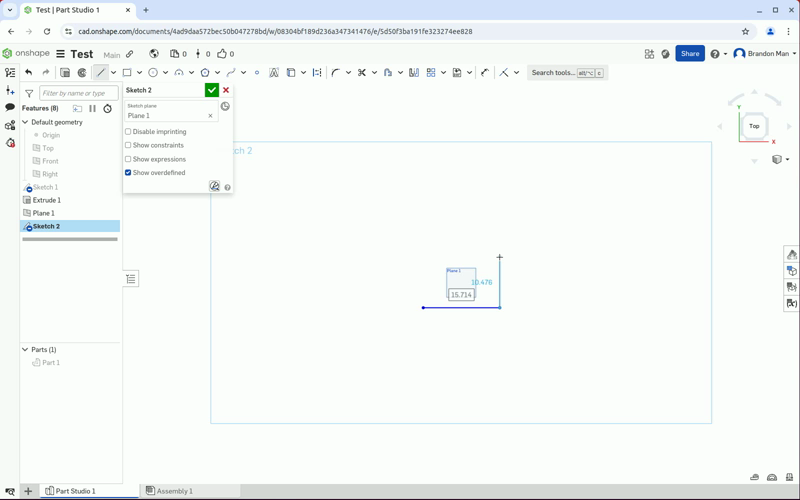
key_up(shift)
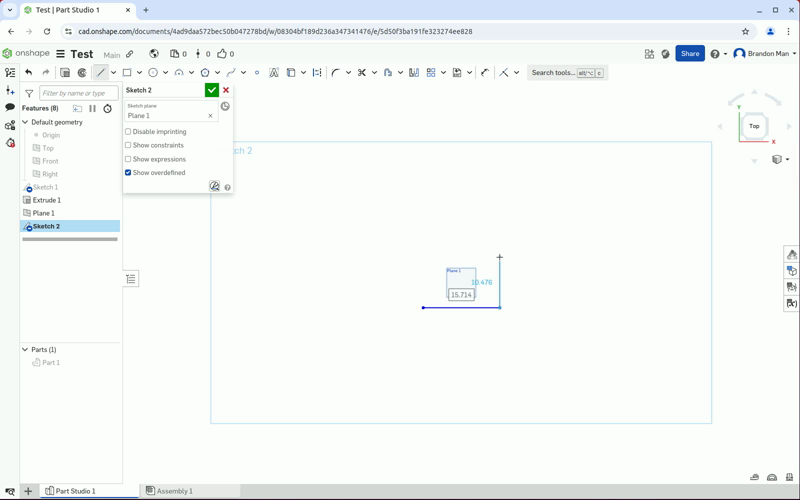
key_down(shift)
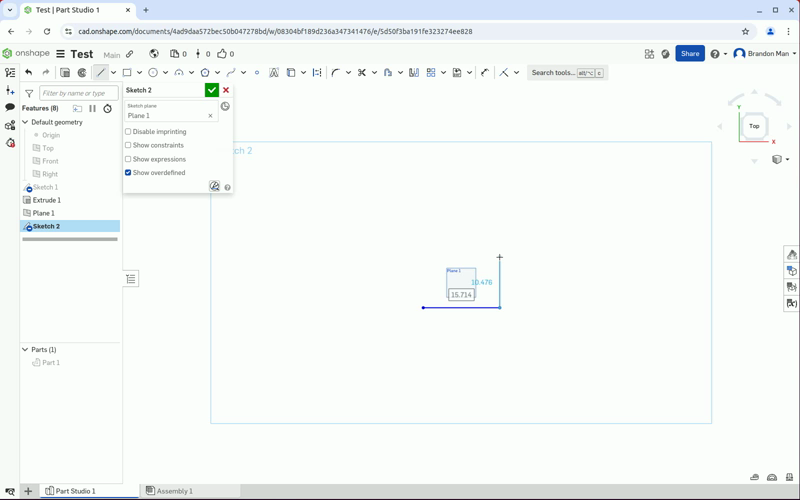
mouse_move(423, 256)
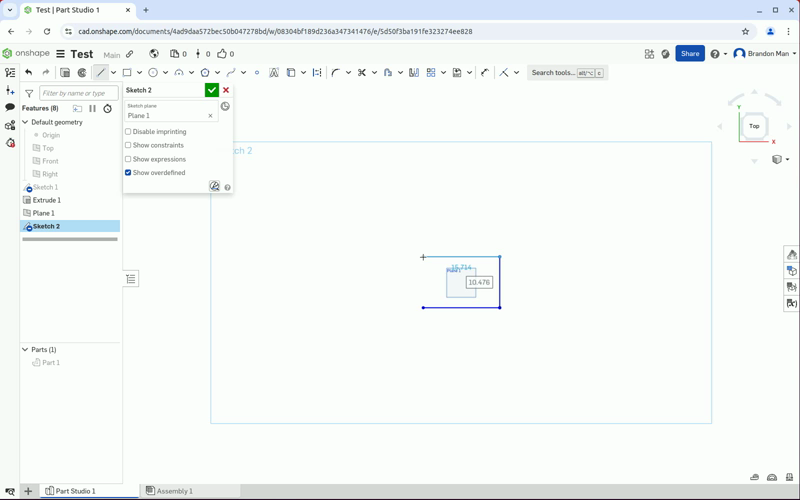
click(423, 256)
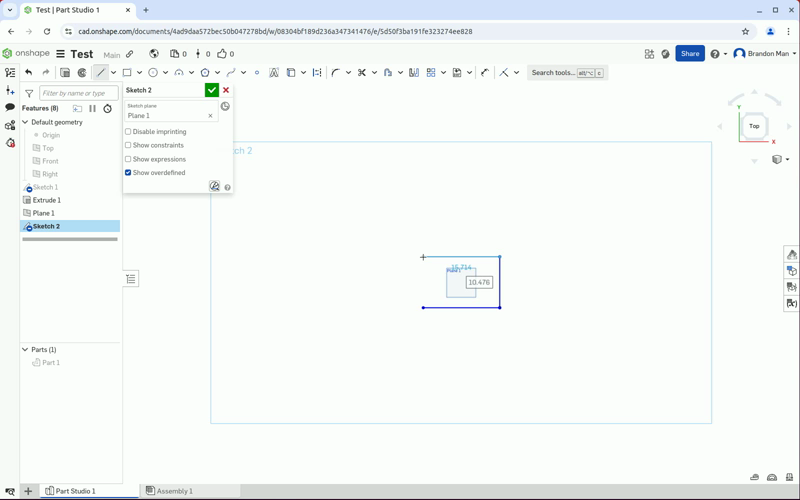
key_up(shift)
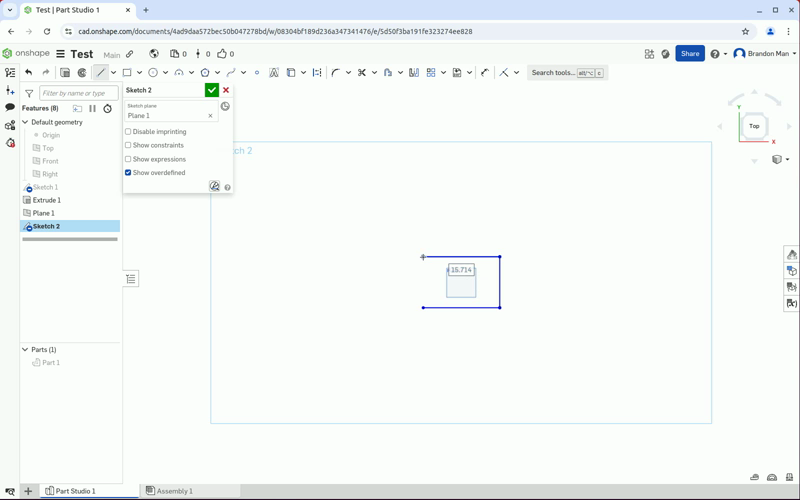
mouse_move(453, 256)
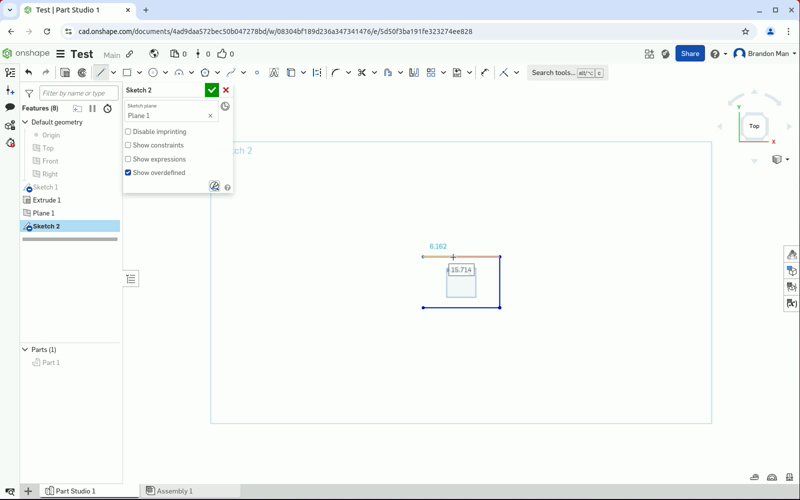
key_down(shift)
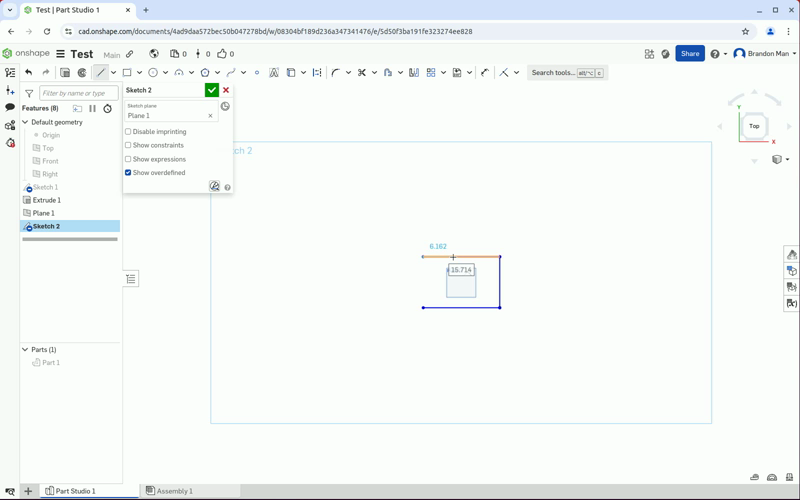
mouse_move(423, 307)
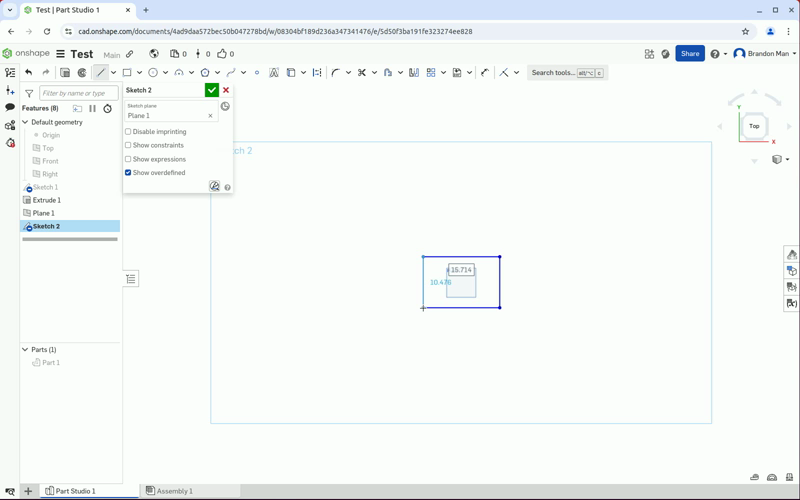
key_up(shift)
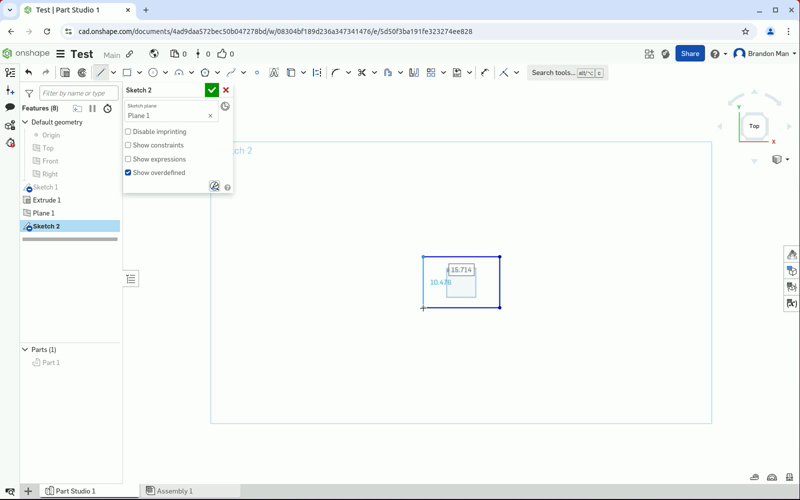
click(423, 307)
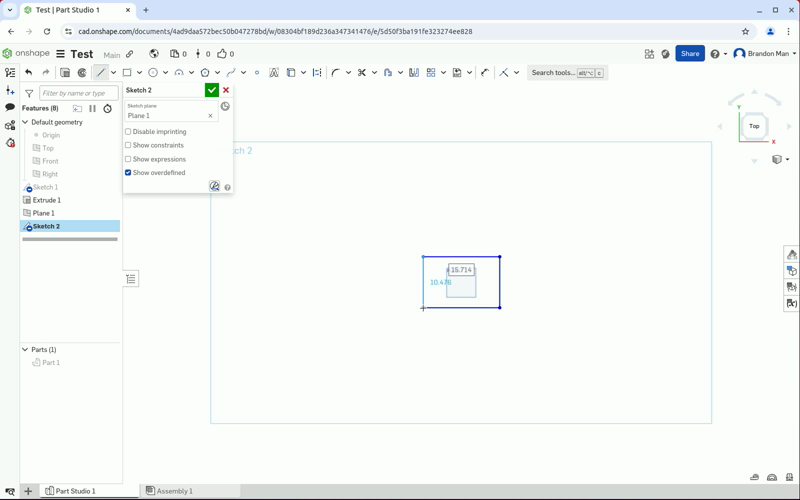
key(esc)
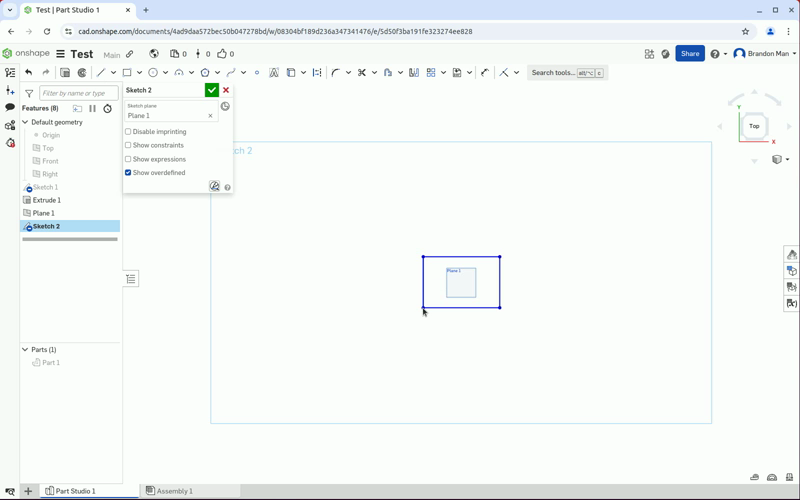
mouse_move(470, 281)
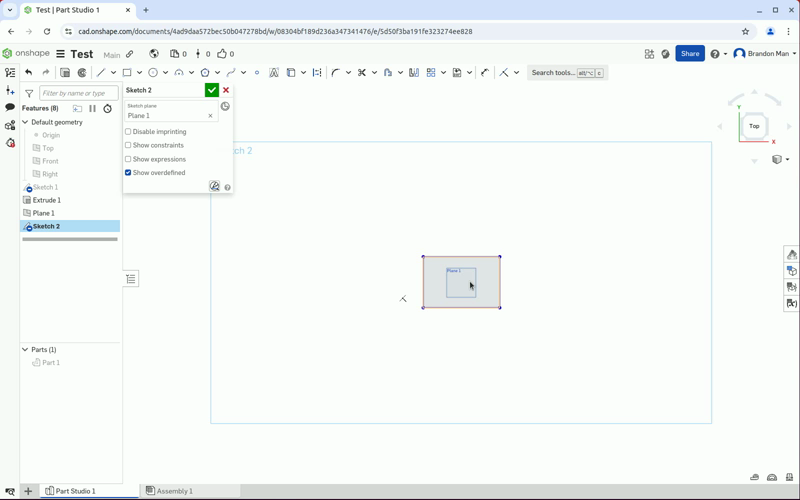
click(470, 281)
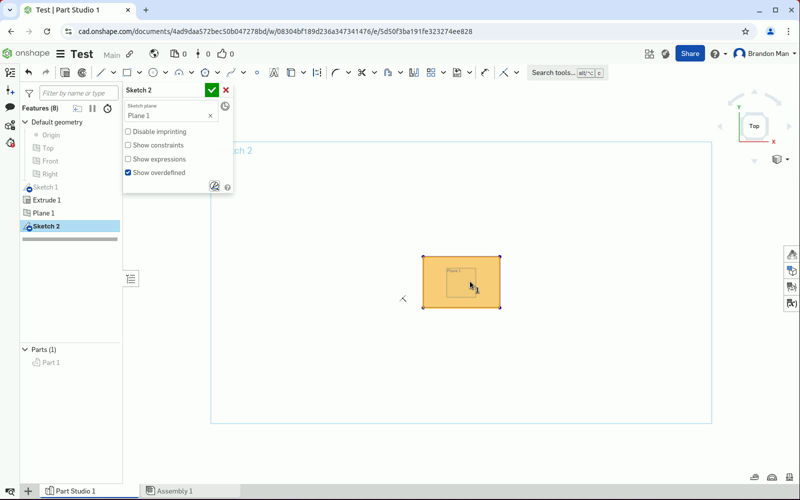
mouse_move(73, 352)
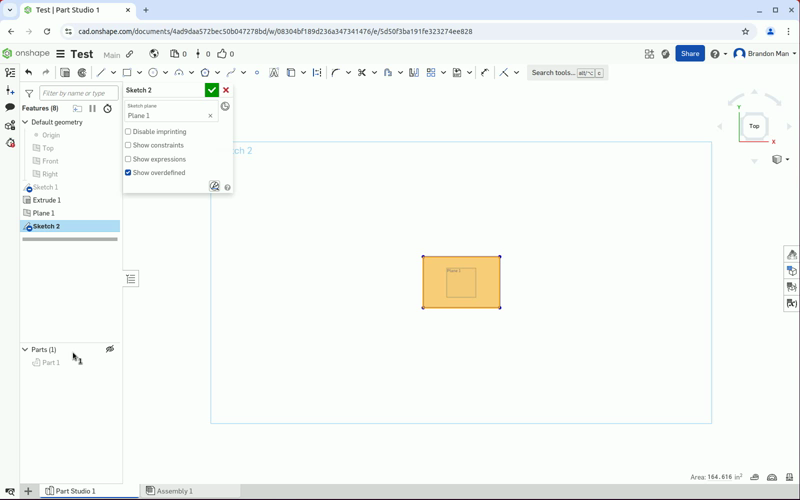
key(shift+y)
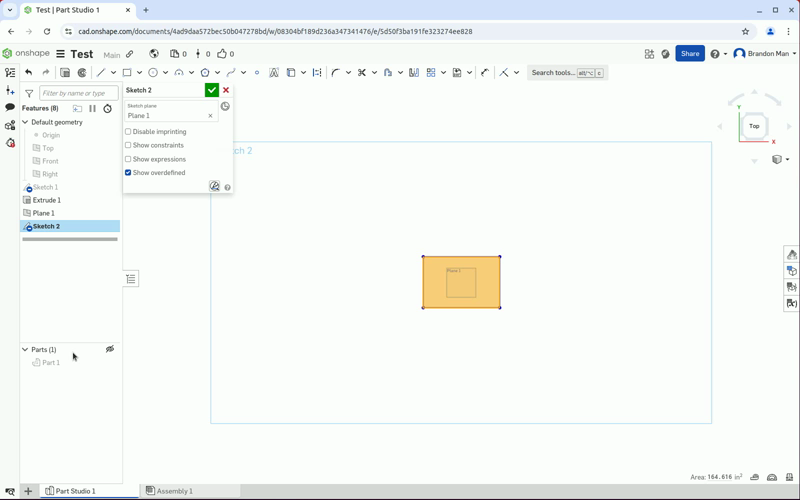
key(shift+e)
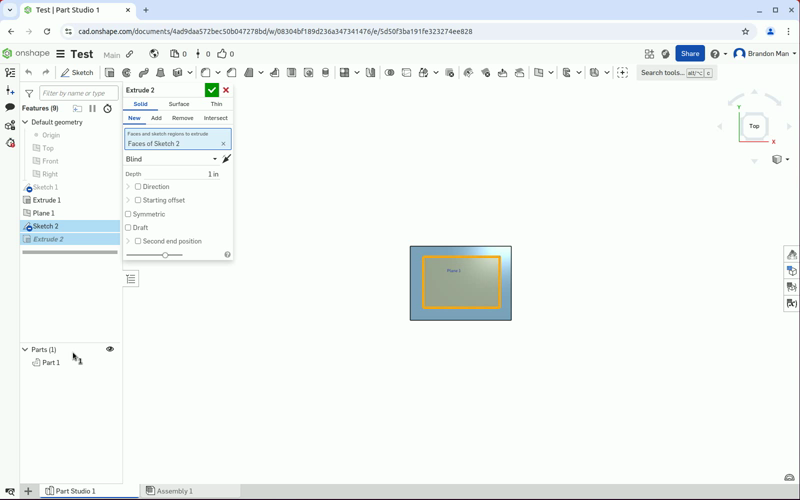
mouse_move(143, 106)
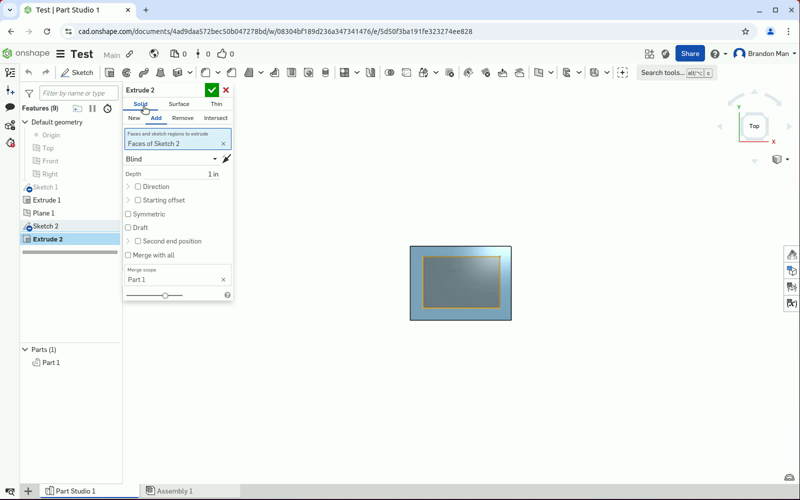
click(143, 106)
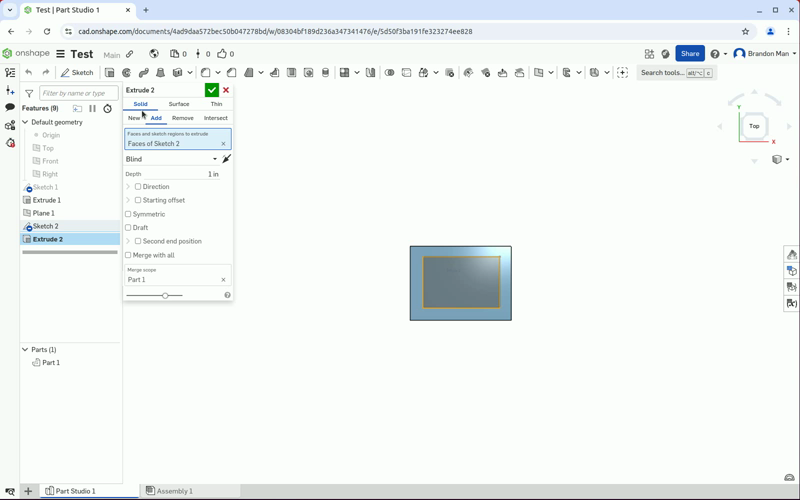
mouse_move(137, 120)
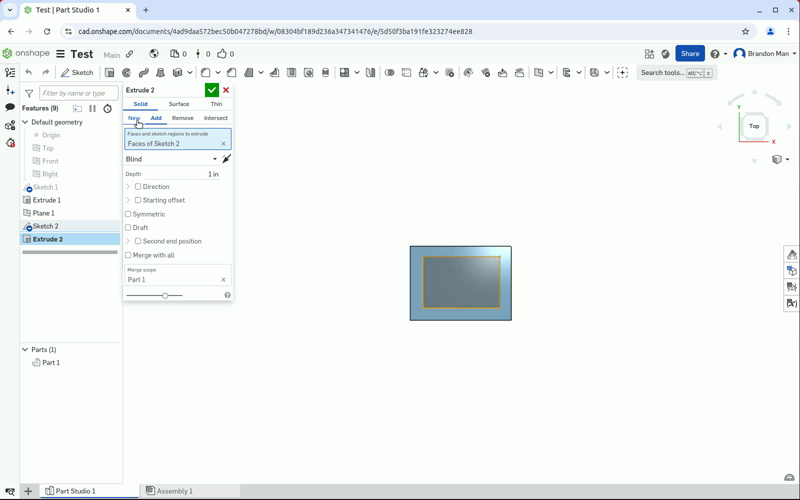
click(137, 120)
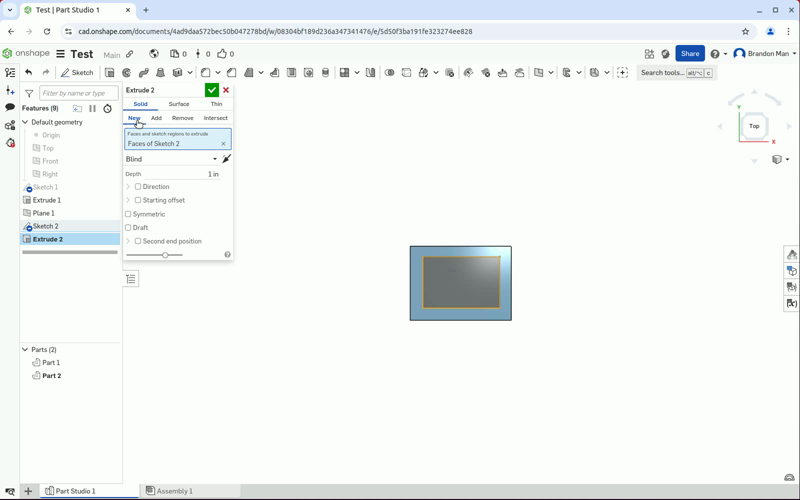
key(tab, 4)
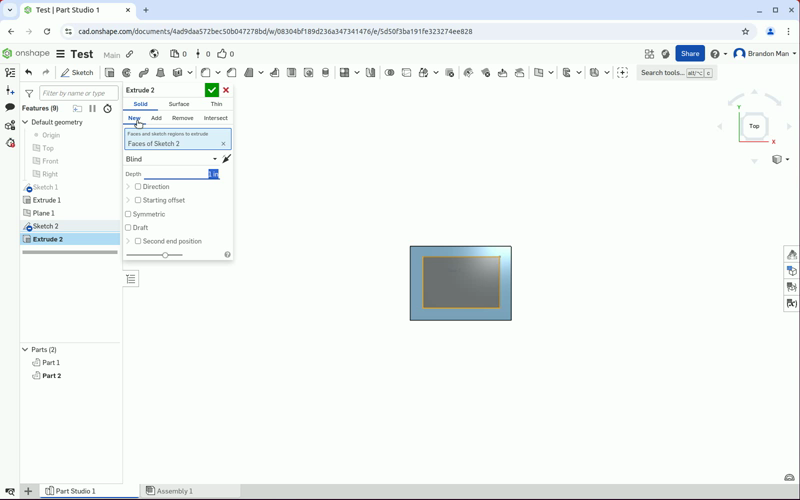
text(18.053)
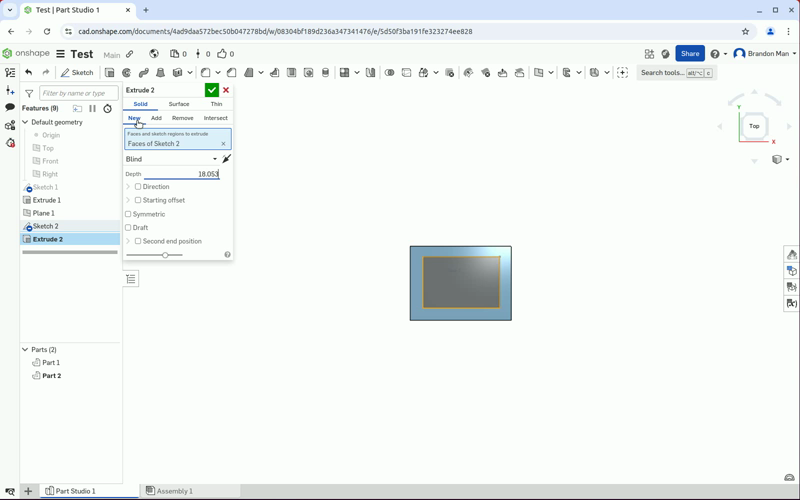
key(enter)
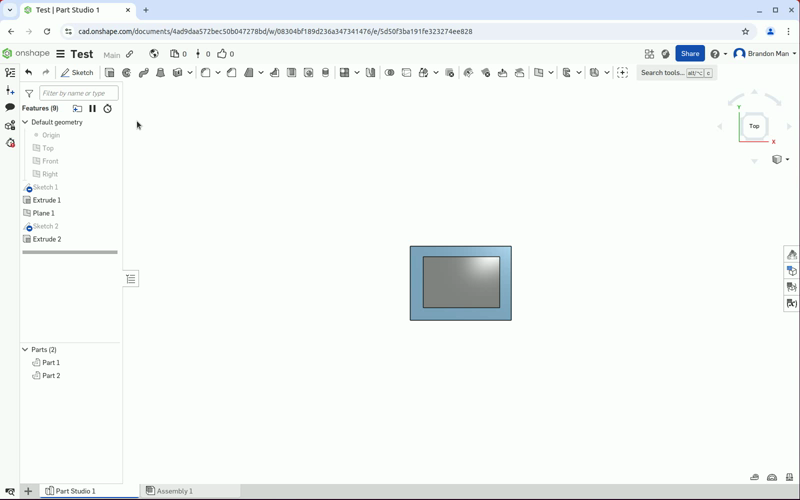
key(shift+h)
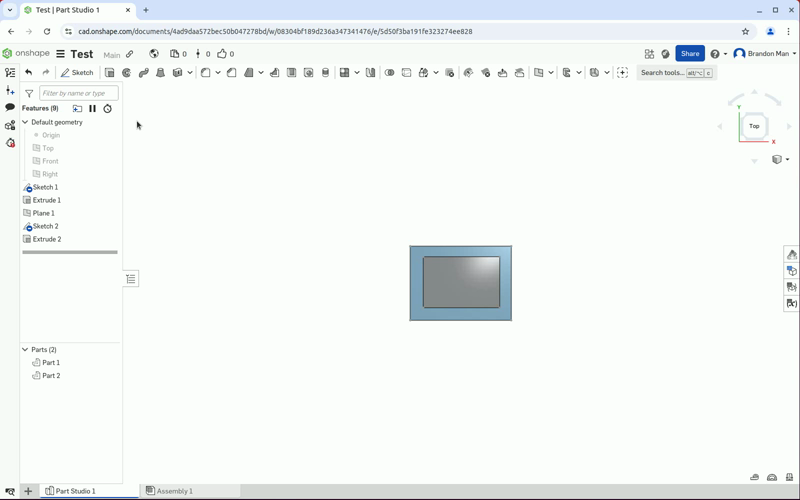
key(shift+h)
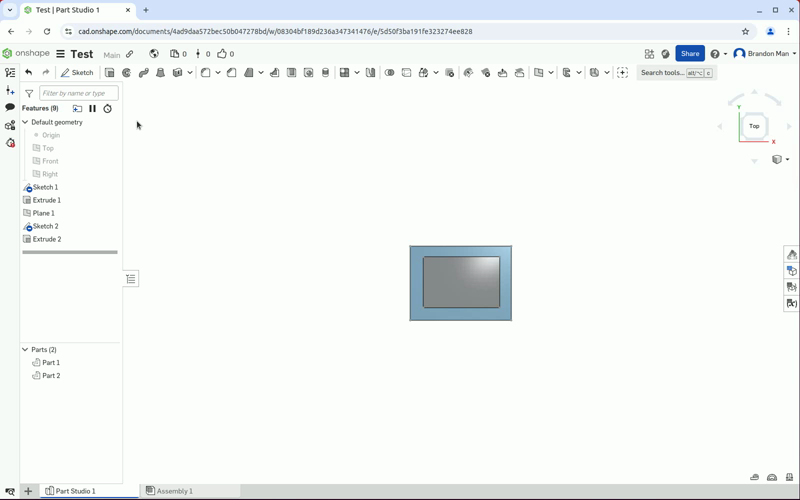
key(shift+7)
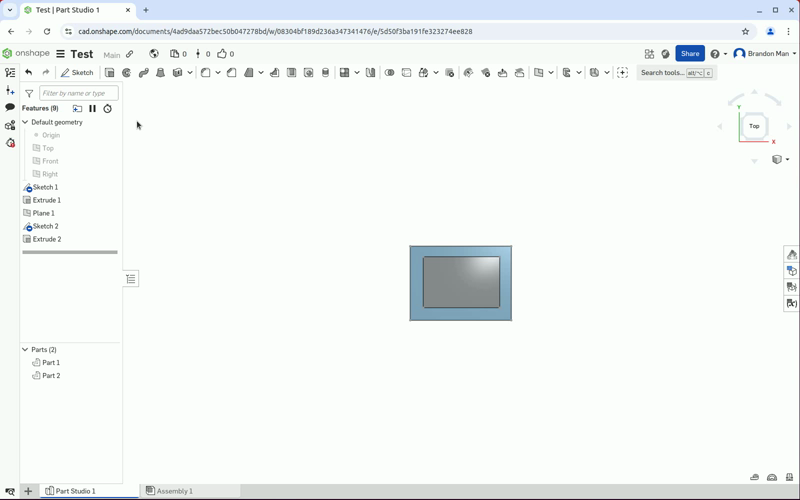
key(up, 3)
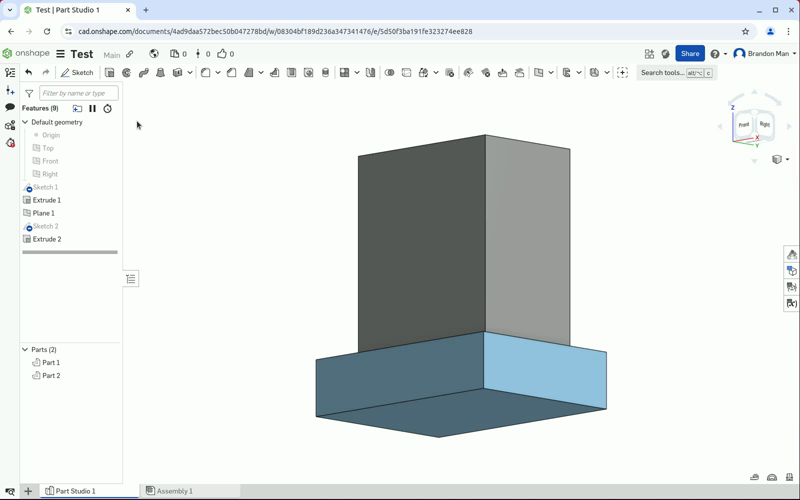
key(left, 3)
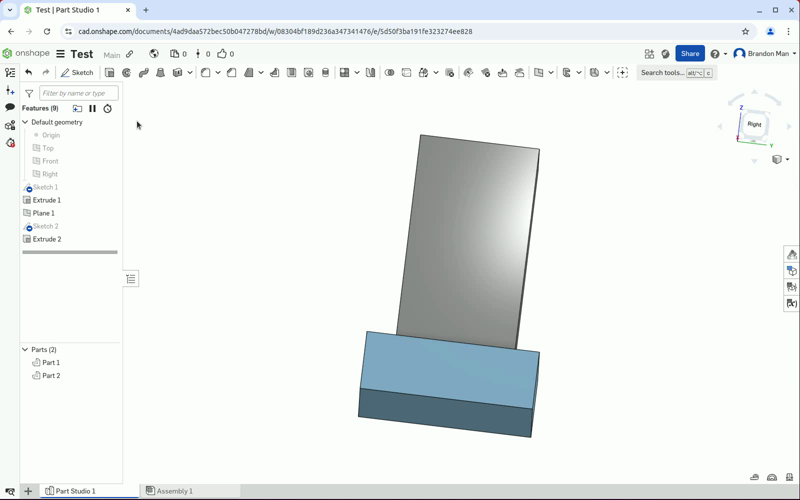
key(right, 3)
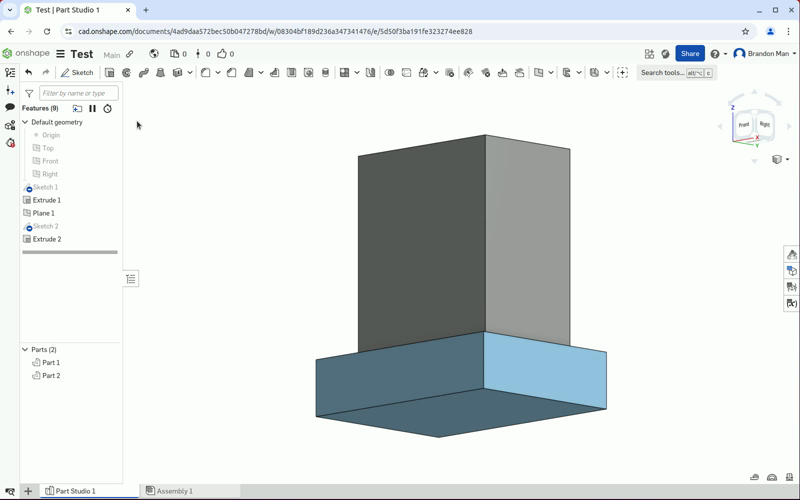
key(down, 3)
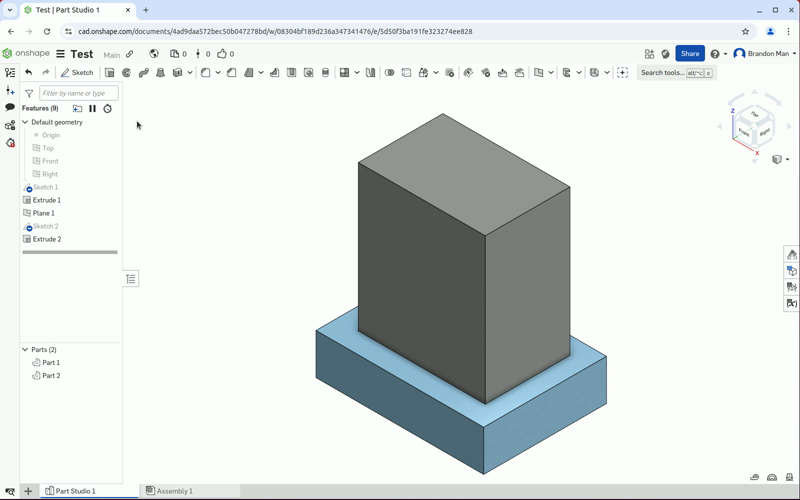
mouse_move(73, 189)
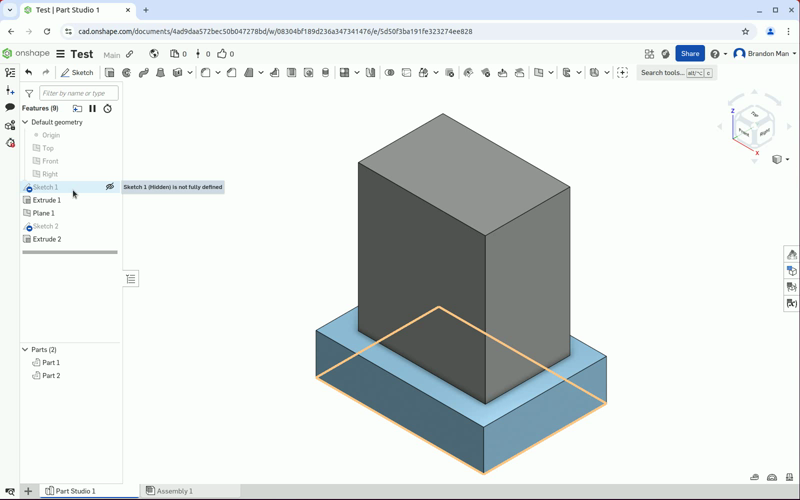
click(73, 189)